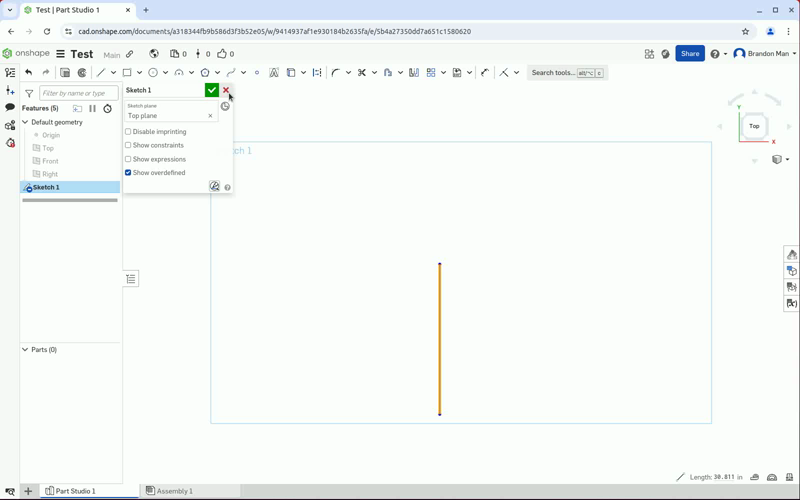
key(shift+h)
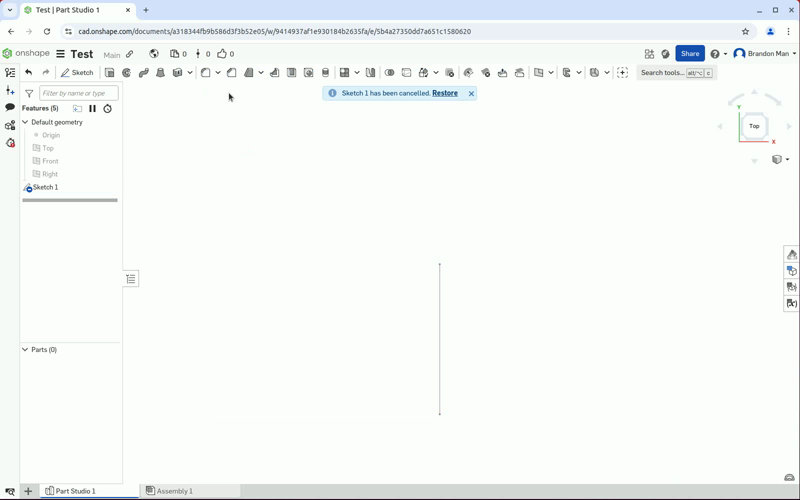
key(shift+s)
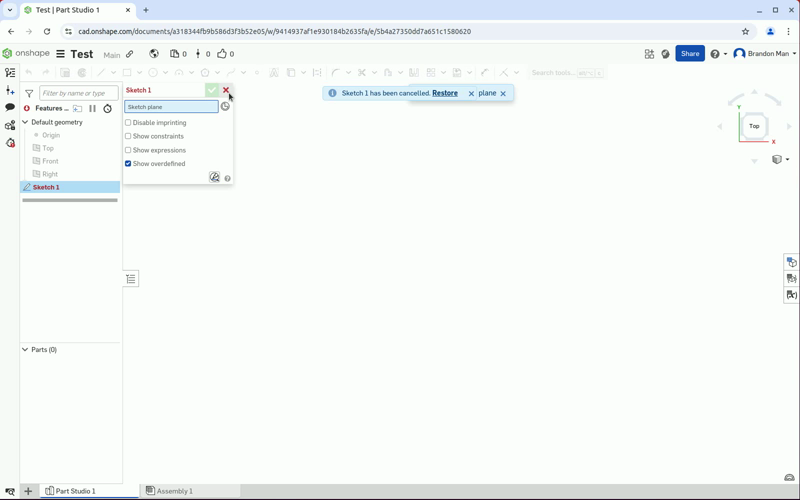
mouse_move(73, 150)
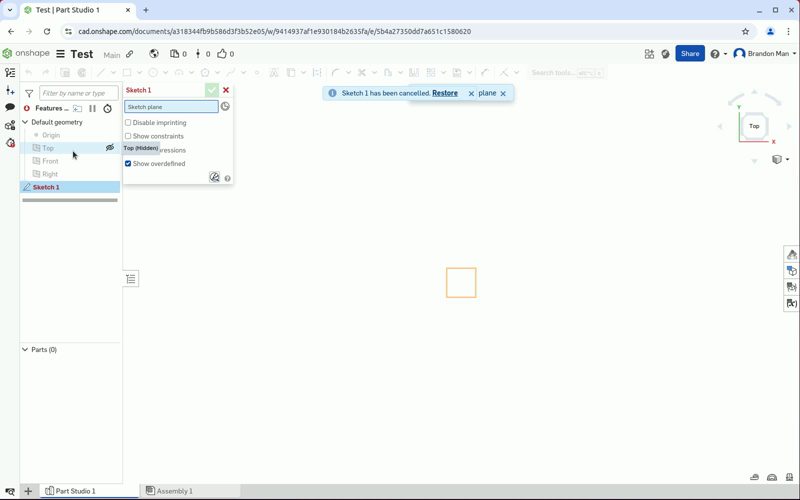
click(73, 150)
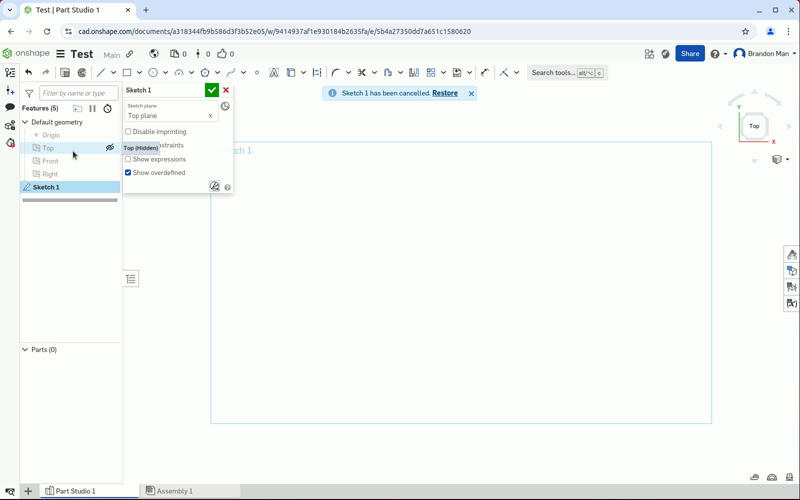
mouse_move(73, 352)
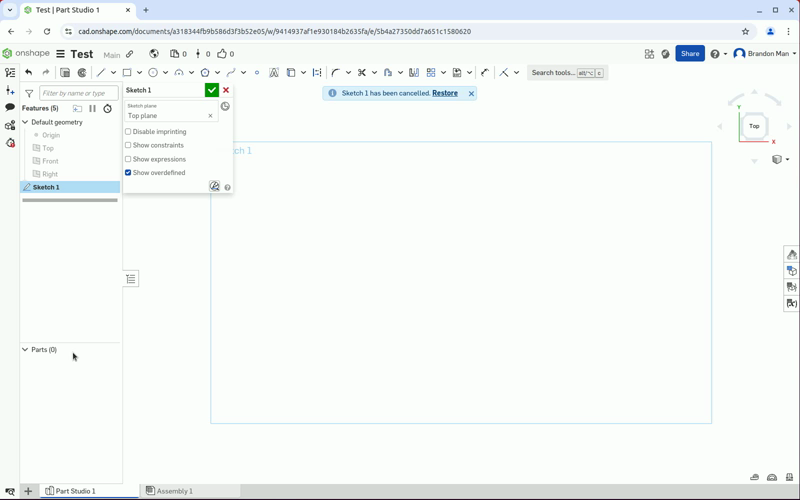
key(y)
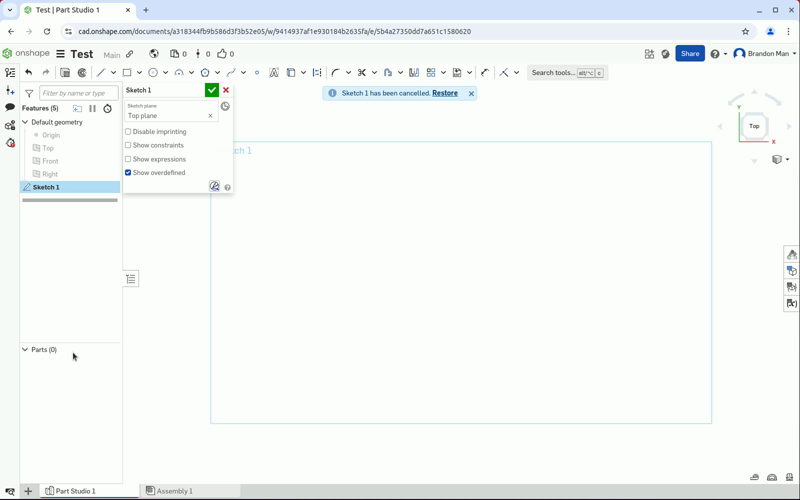
key(l)
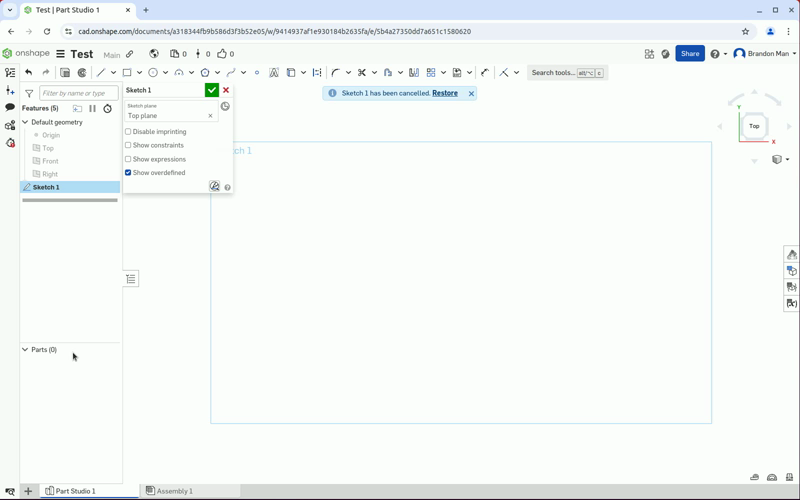
key_down(shift)
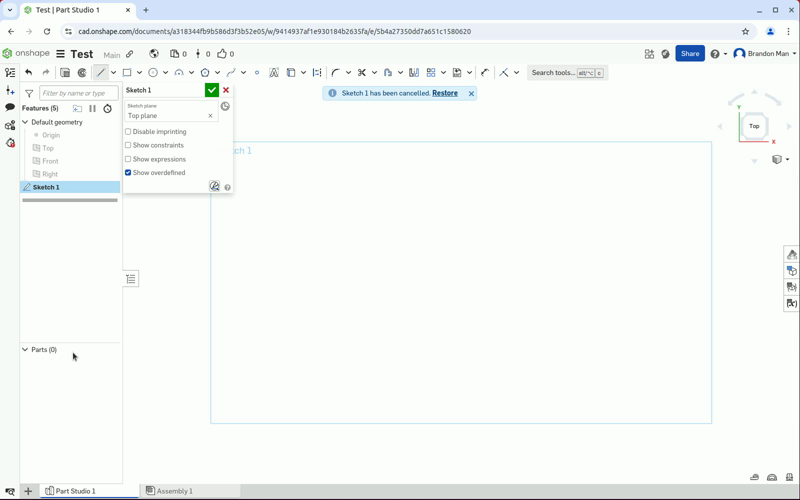
mouse_move(382, 361)
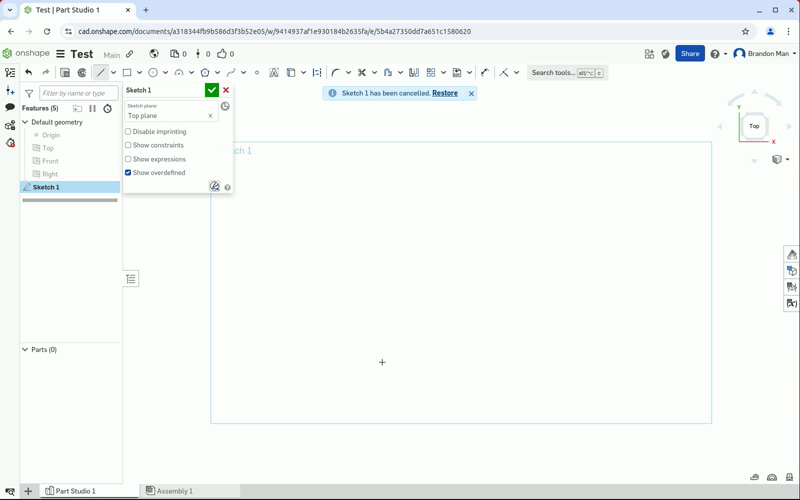
click(382, 361)
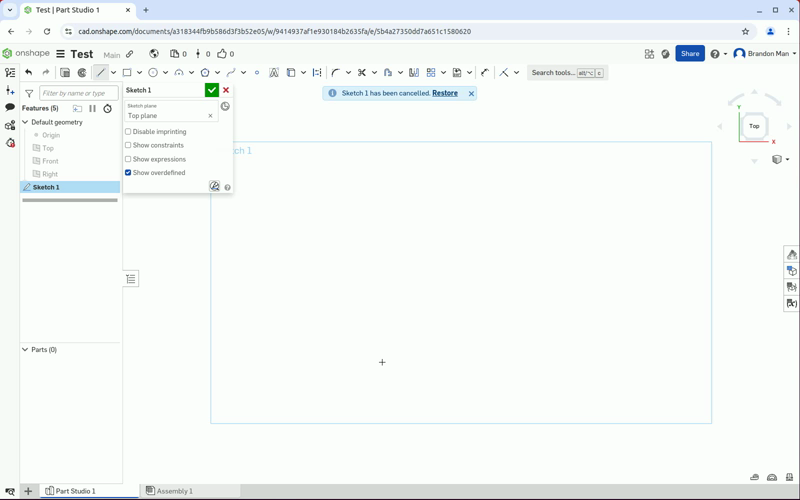
key_up(shift)
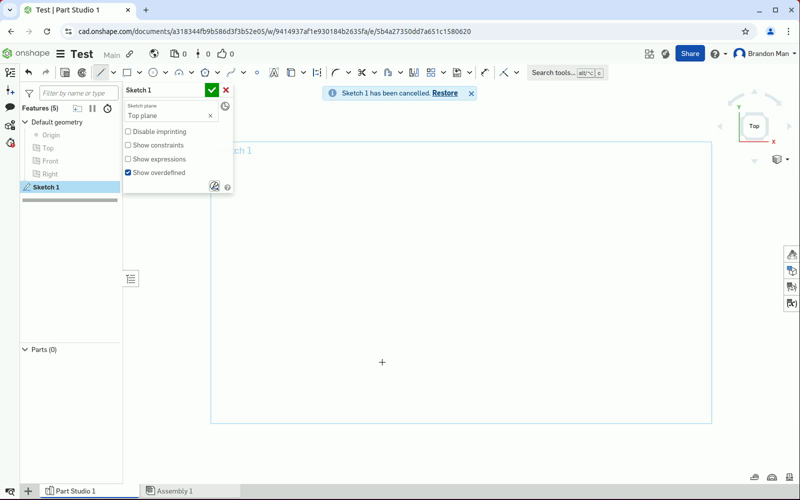
key_down(shift)
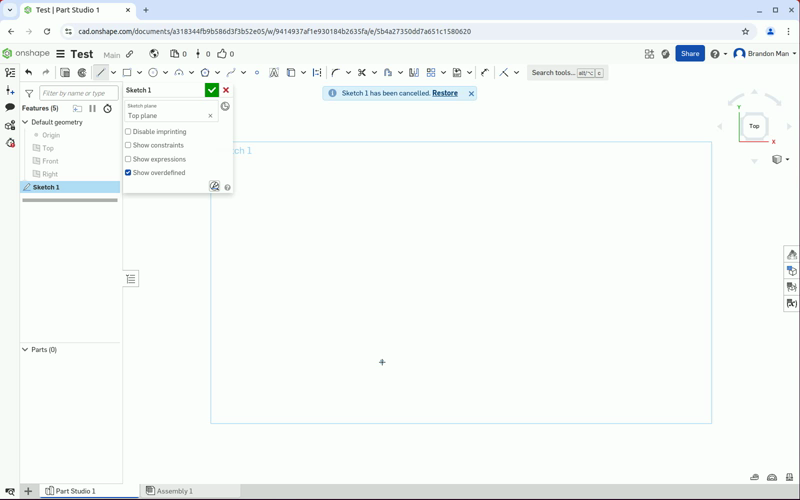
mouse_move(537, 361)
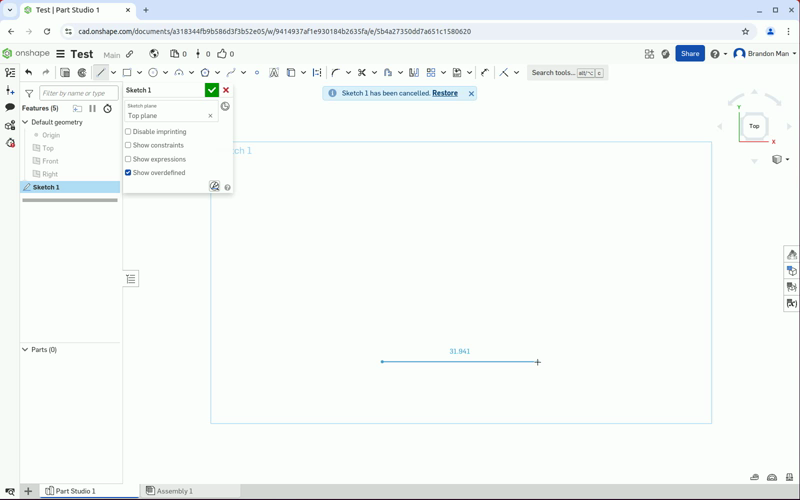
click(537, 361)
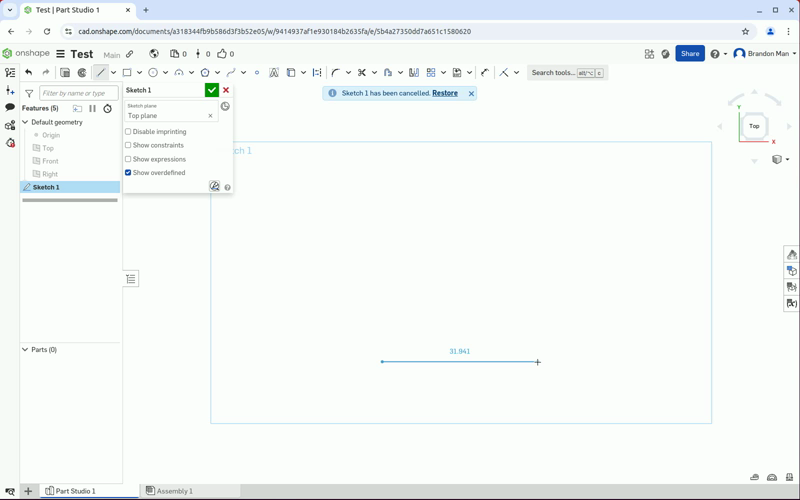
key_up(shift)
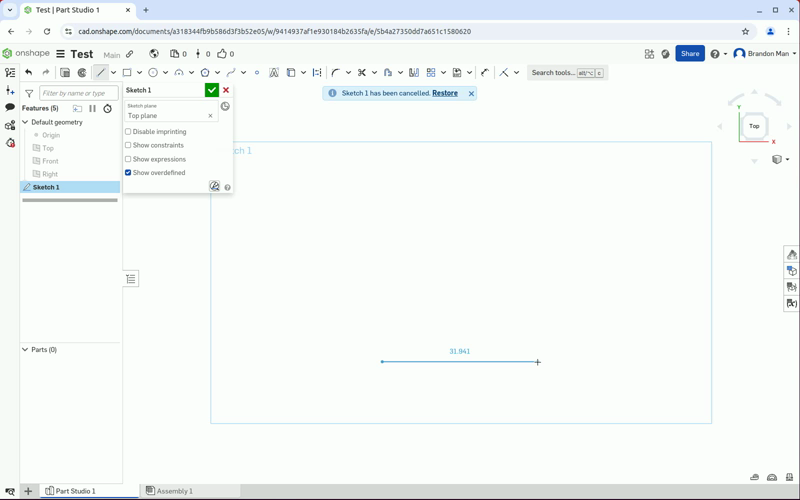
key_down(shift)
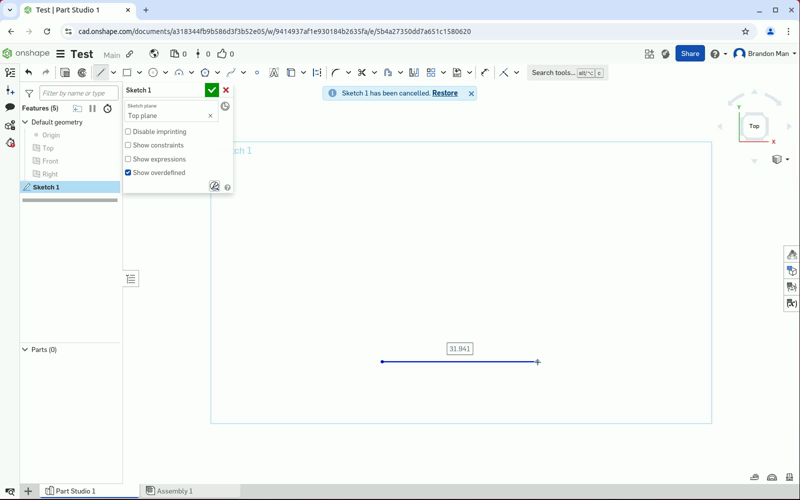
mouse_move(537, 206)
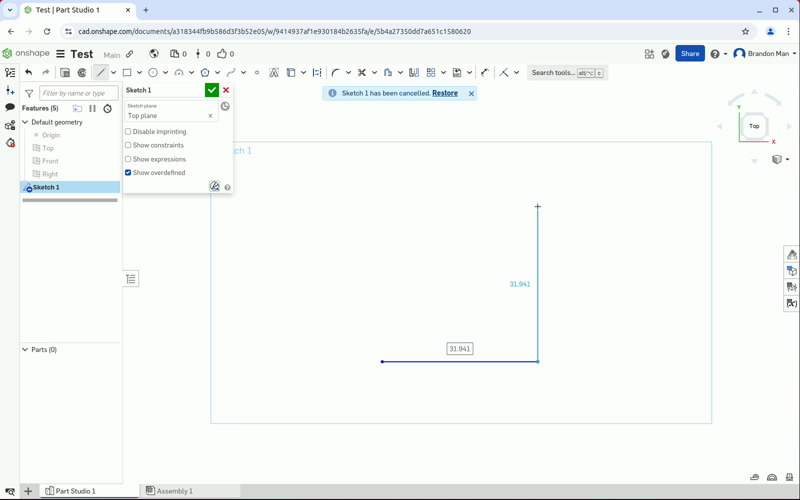
click(537, 206)
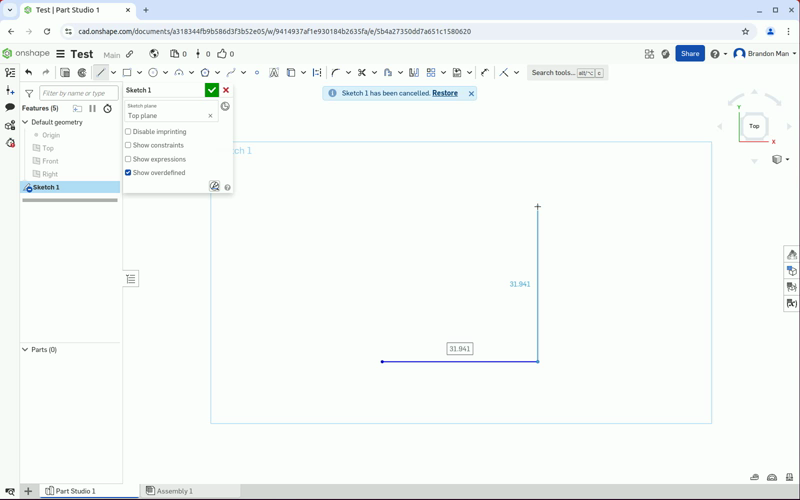
key_up(shift)
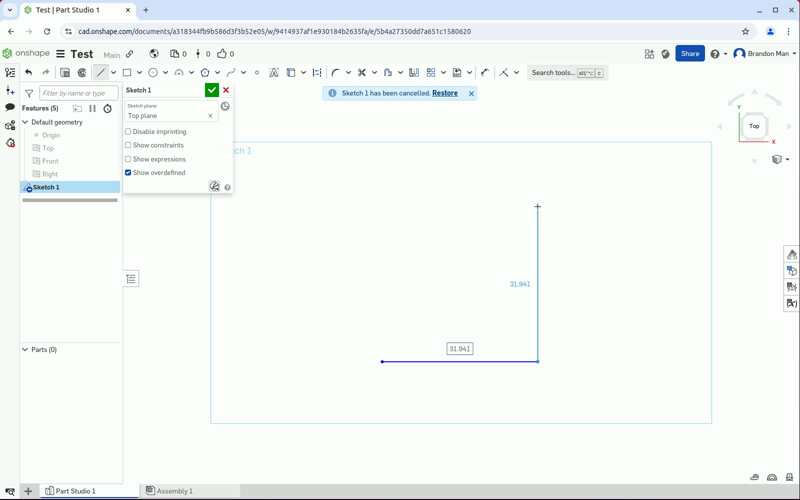
key_down(shift)
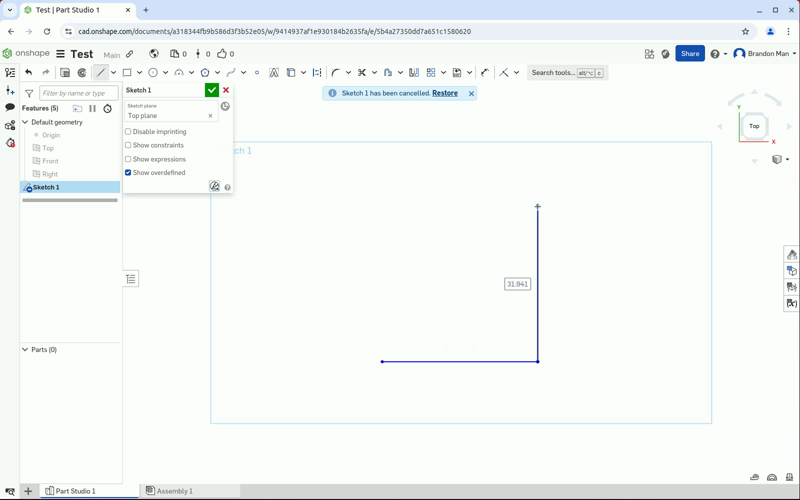
mouse_move(382, 206)
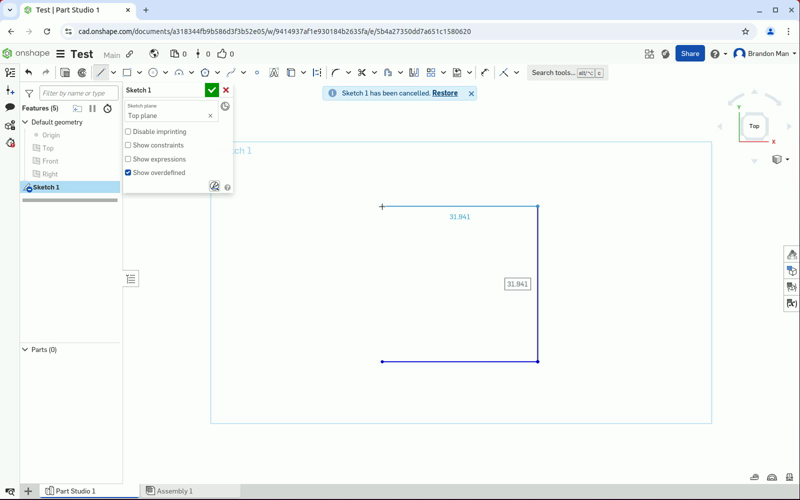
click(382, 206)
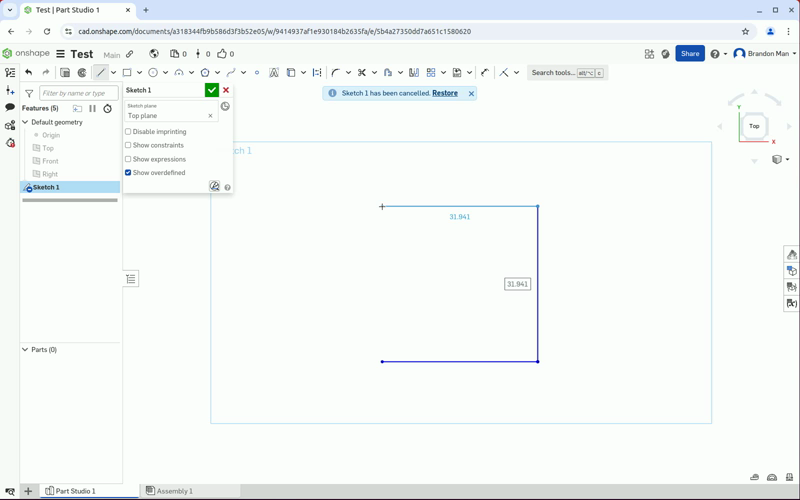
key_up(shift)
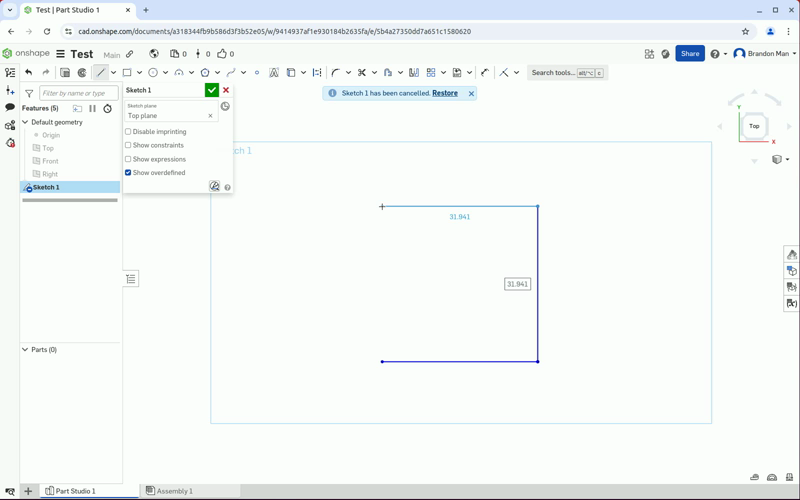
key_down(shift)
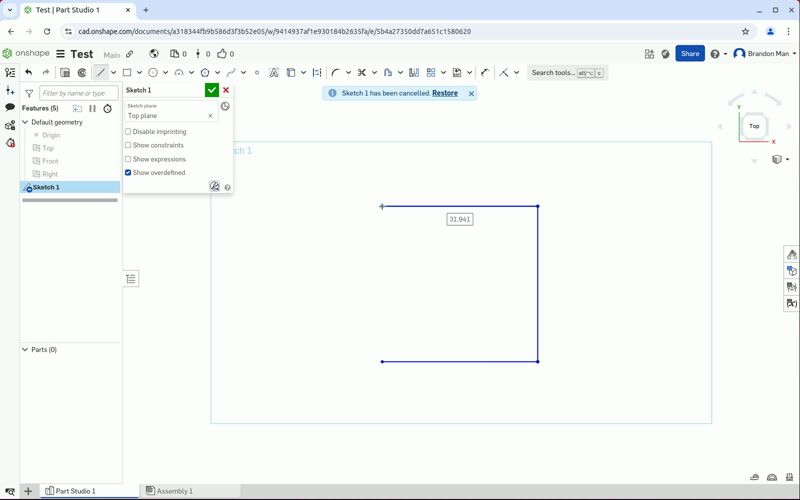
mouse_move(382, 361)
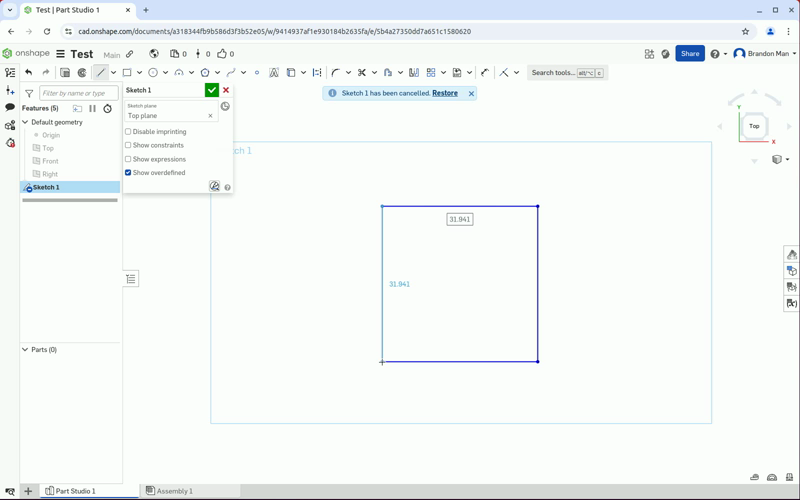
key_up(shift)
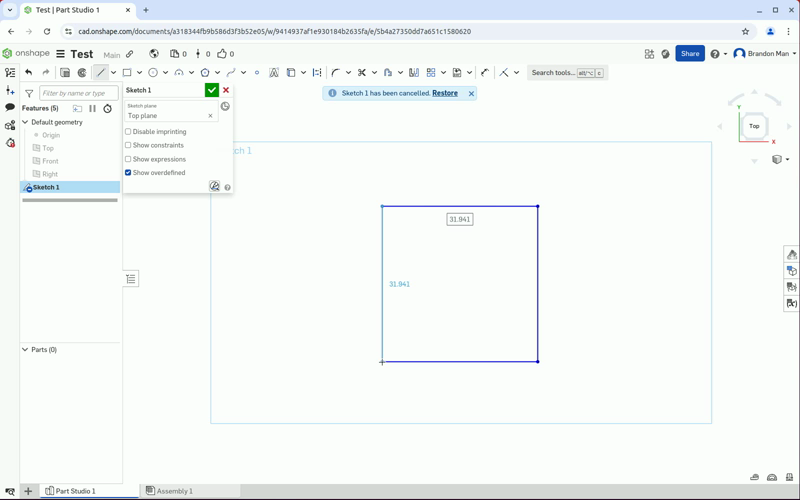
click(382, 361)
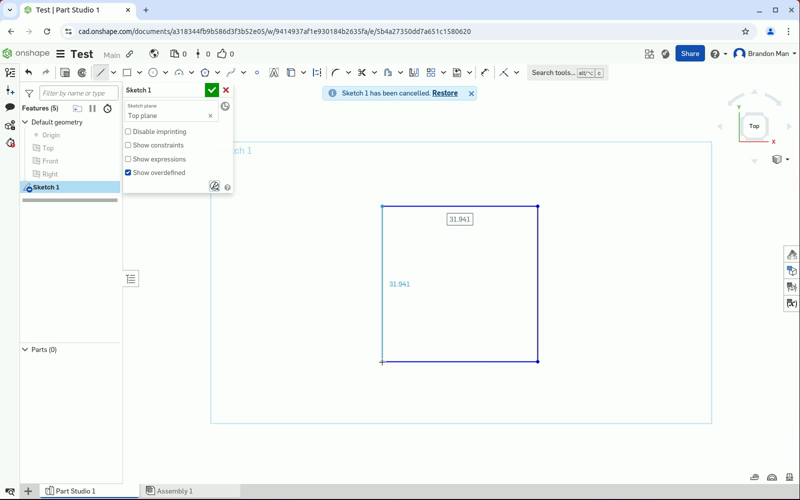
key(esc)
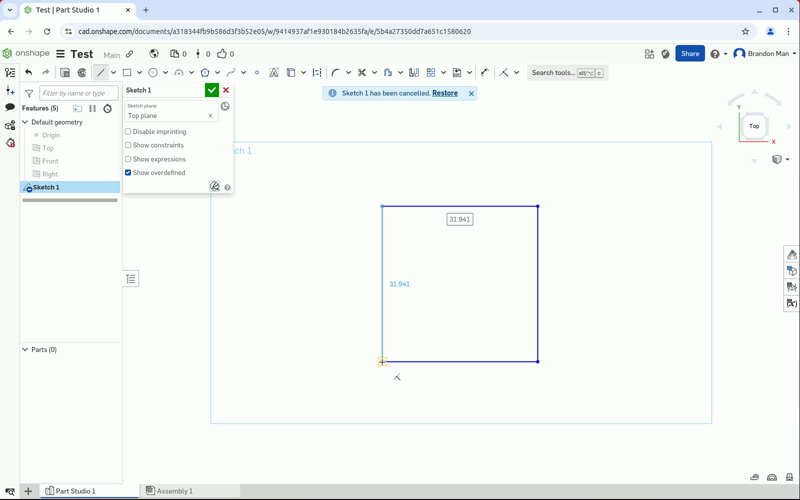
mouse_move(427, 284)
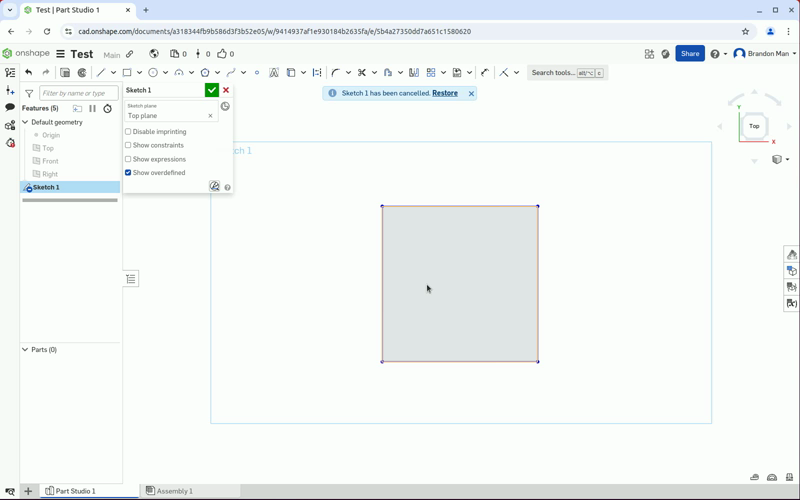
click(427, 284)
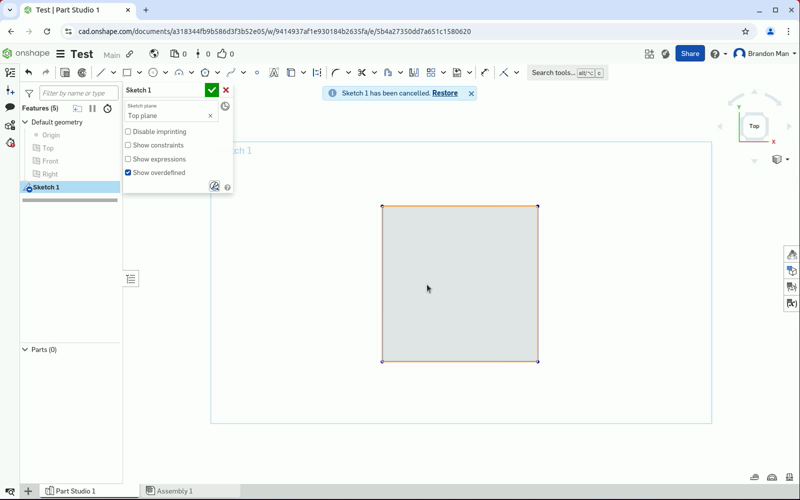
mouse_move(73, 352)
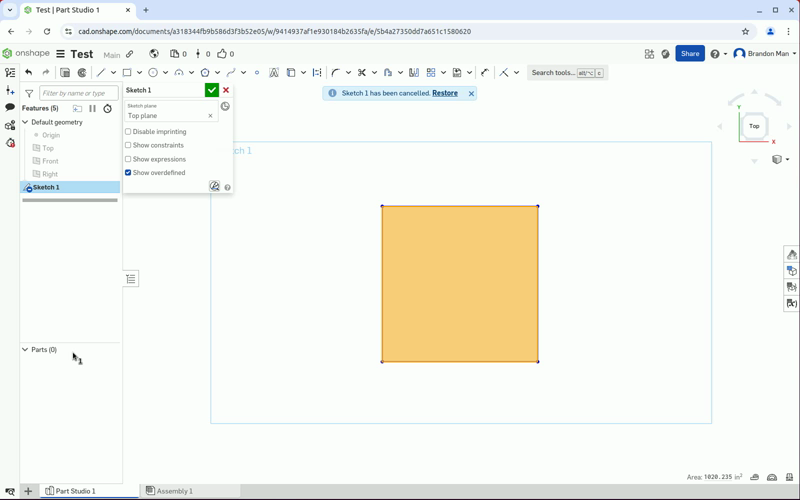
key(shift+y)
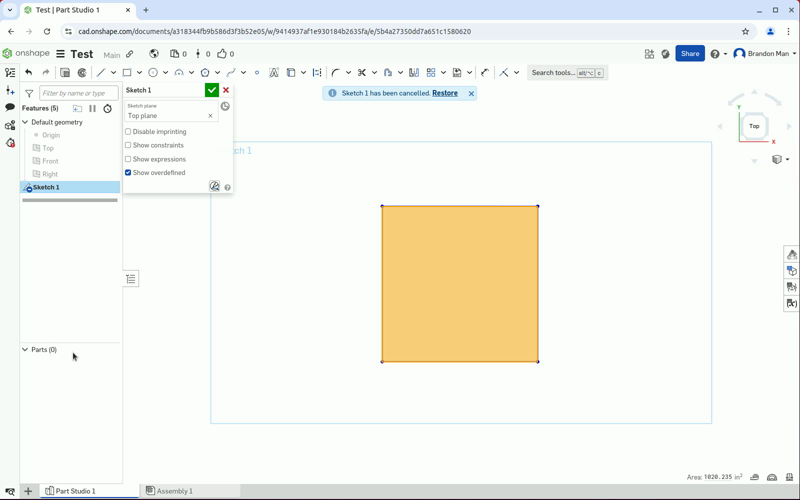
key(shift+e)
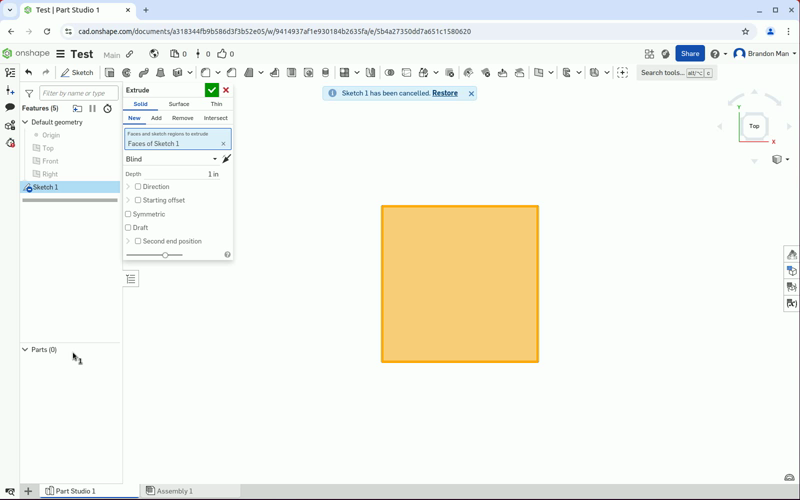
mouse_move(143, 106)
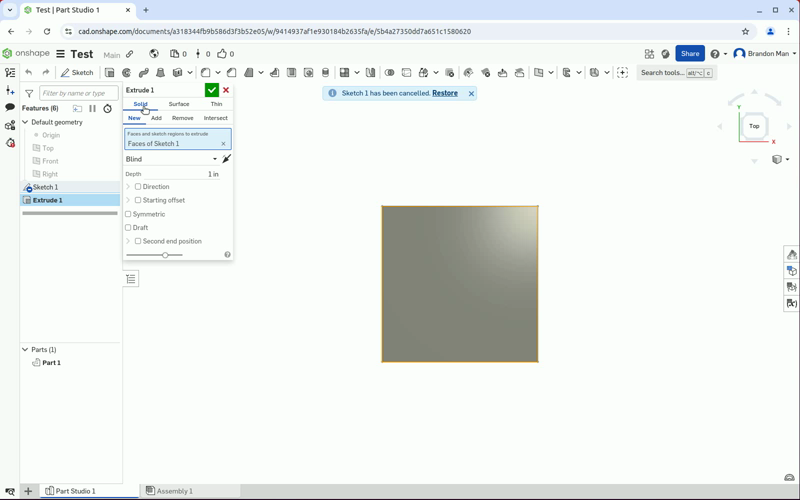
click(143, 106)
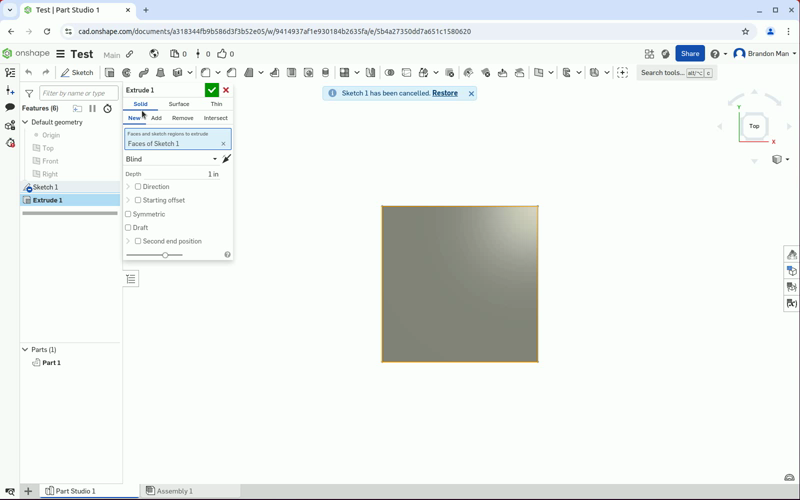
mouse_move(137, 120)
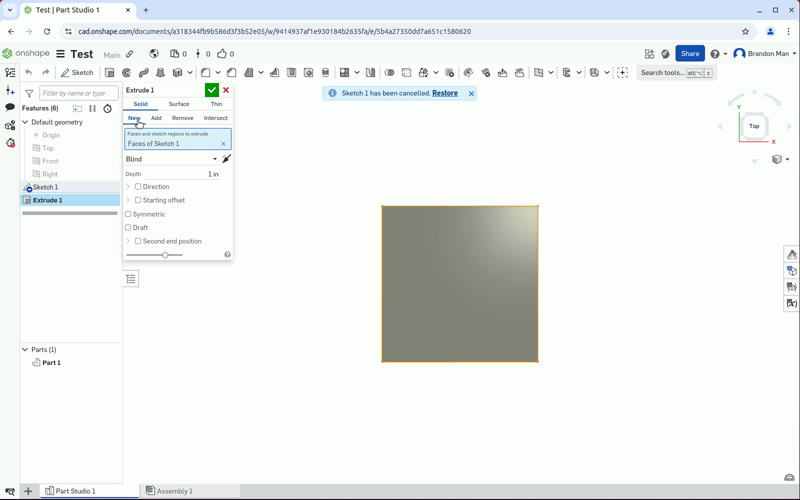
click(137, 120)
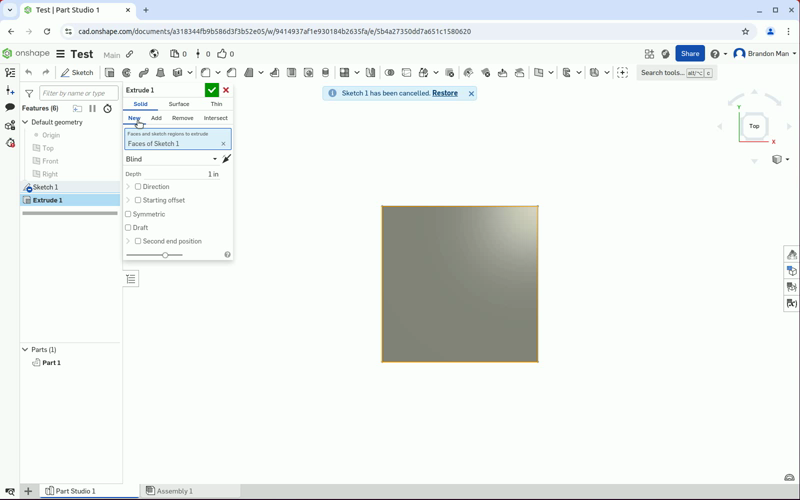
key(tab, 4)
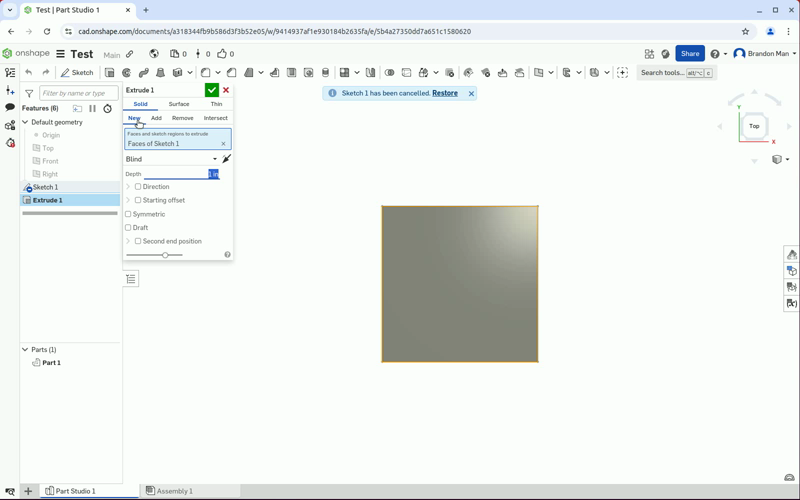
text(-0.722)
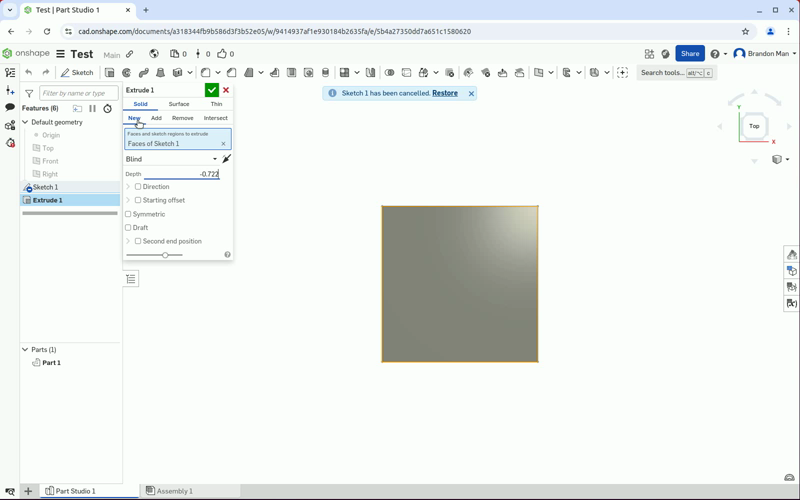
key(enter)
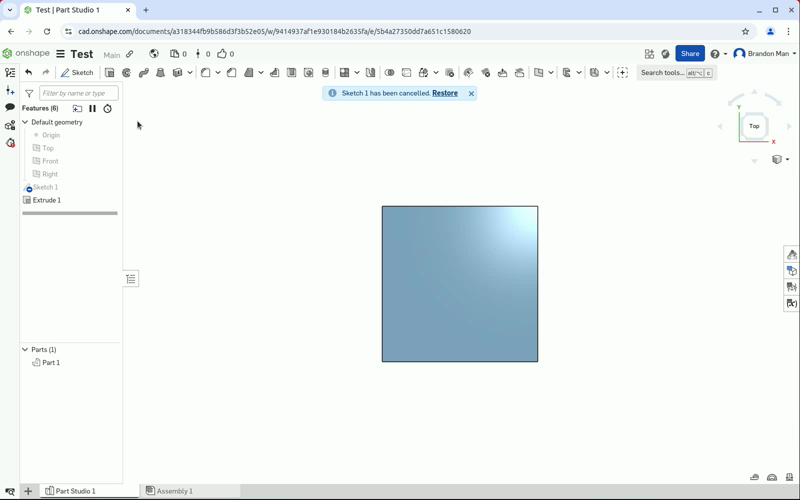
key(shift+h)
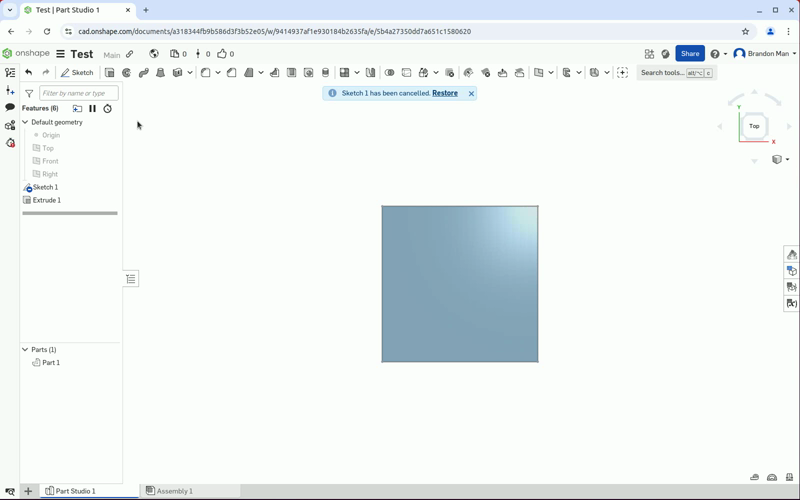
key(shift+h)
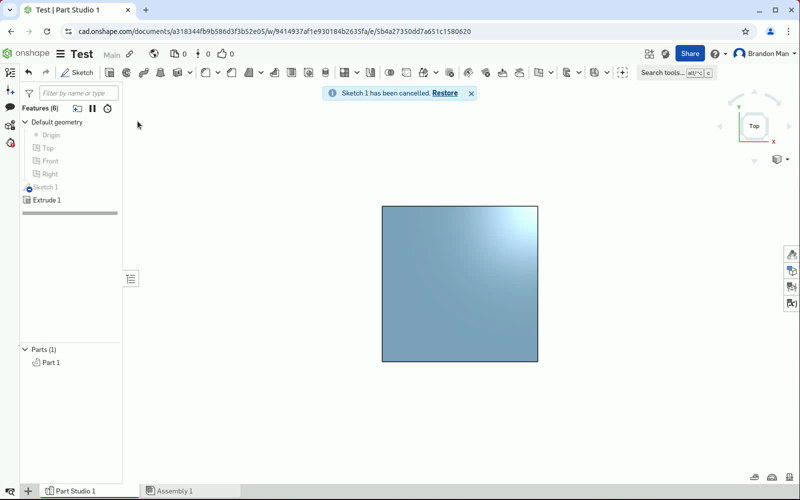
mouse_move(73, 189)
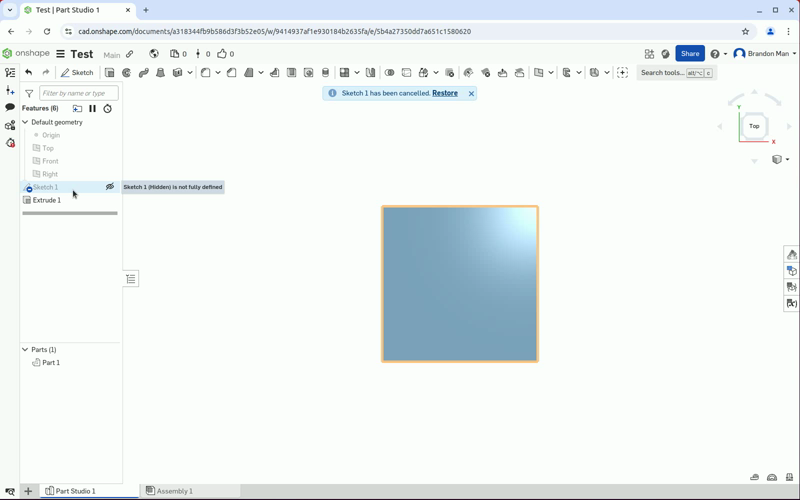
click(73, 189)
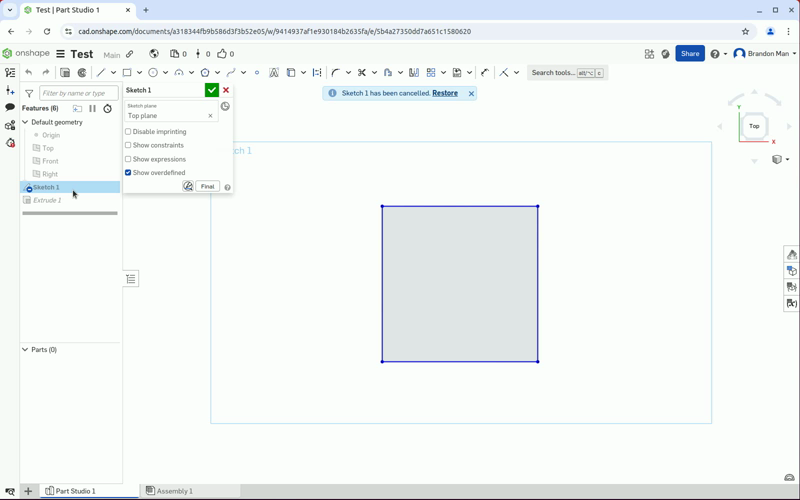
mouse_move(229, 92)
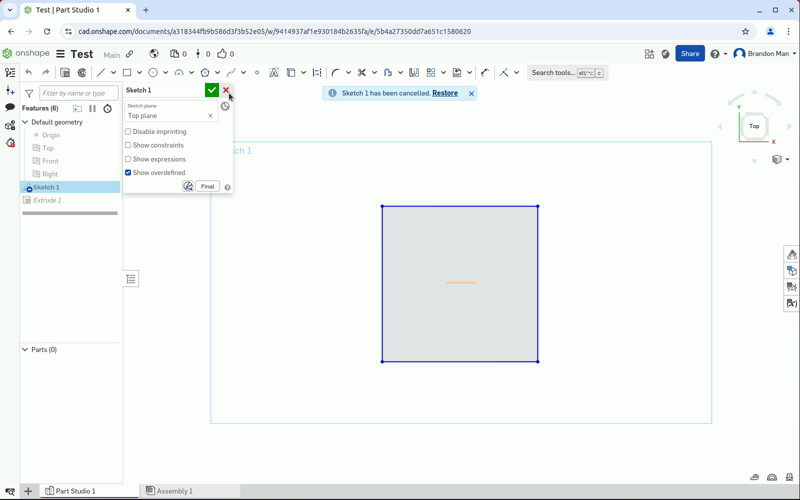
click(229, 92)
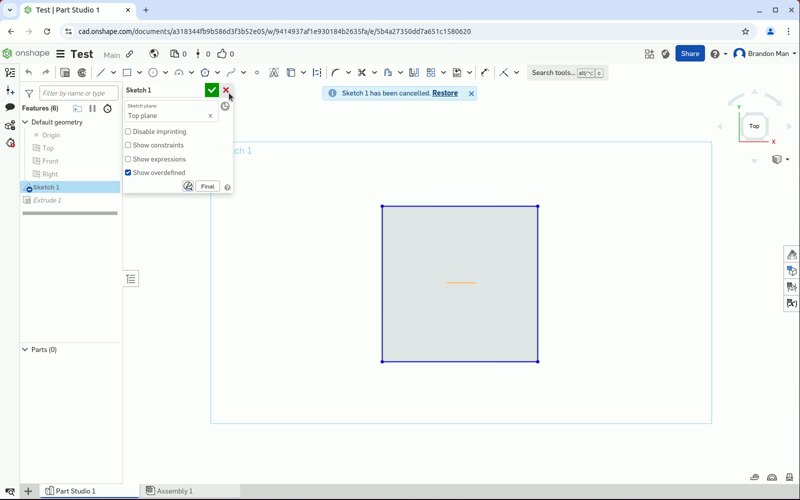
key(shift+s)
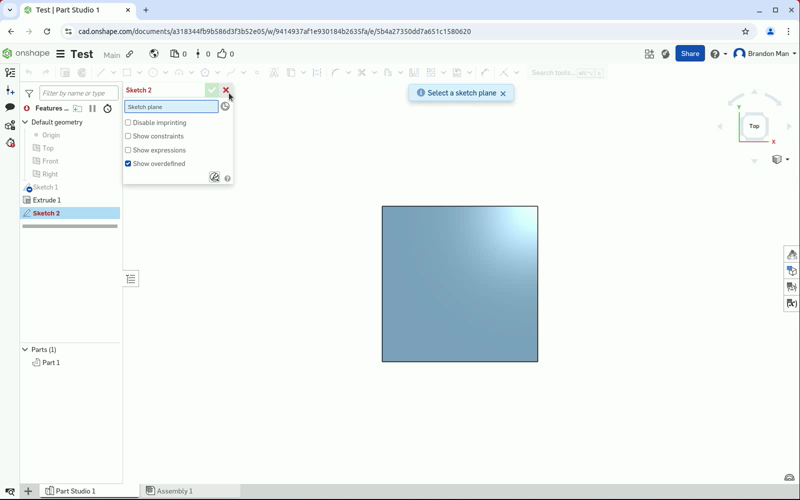
mouse_move(73, 150)
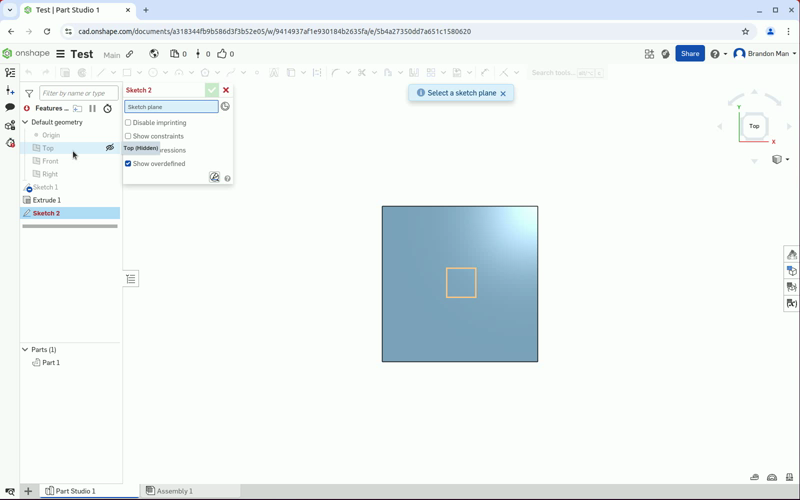
click(73, 150)
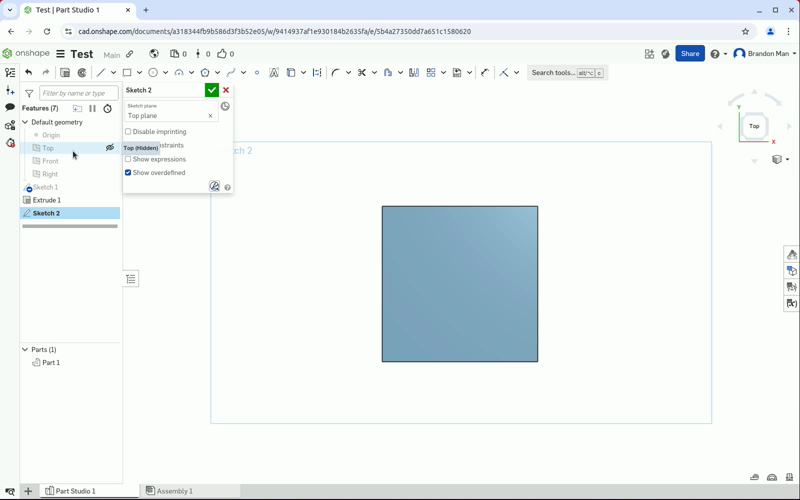
mouse_move(73, 352)
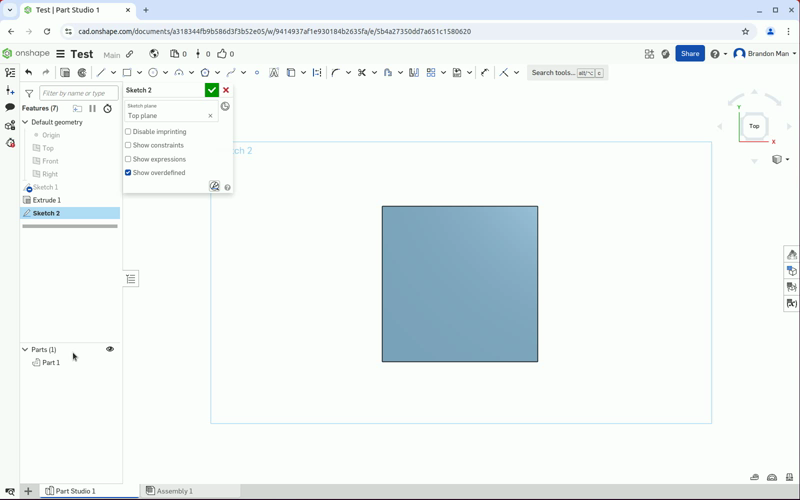
key(y)
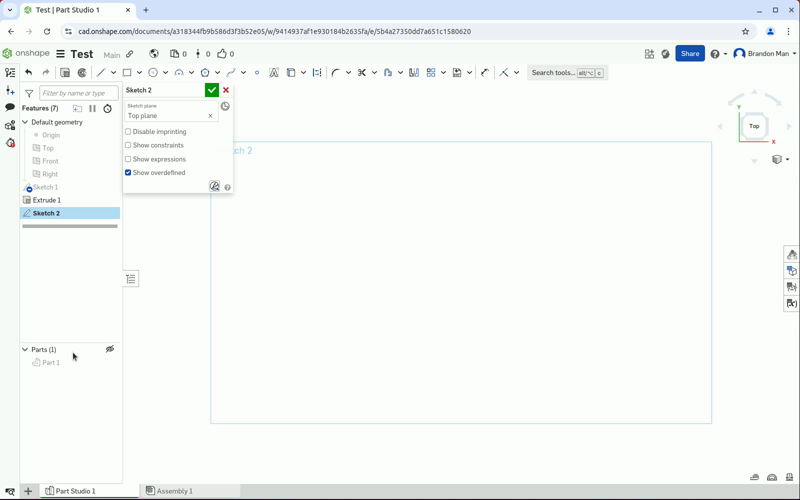
key(l)
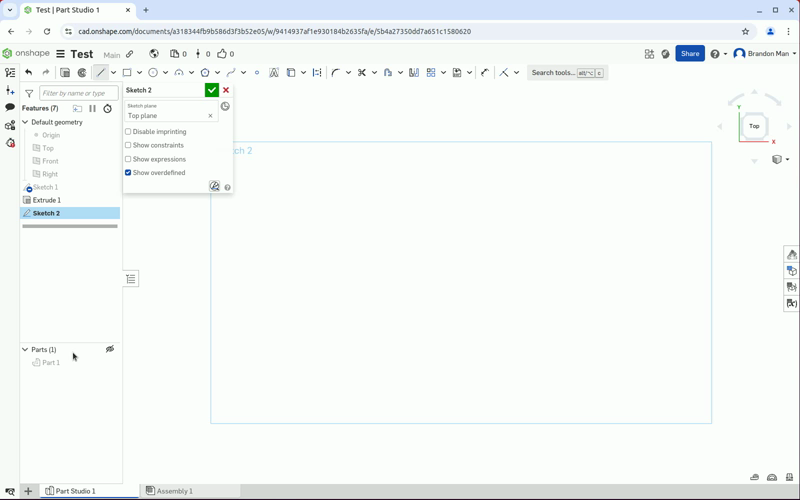
key_down(shift)
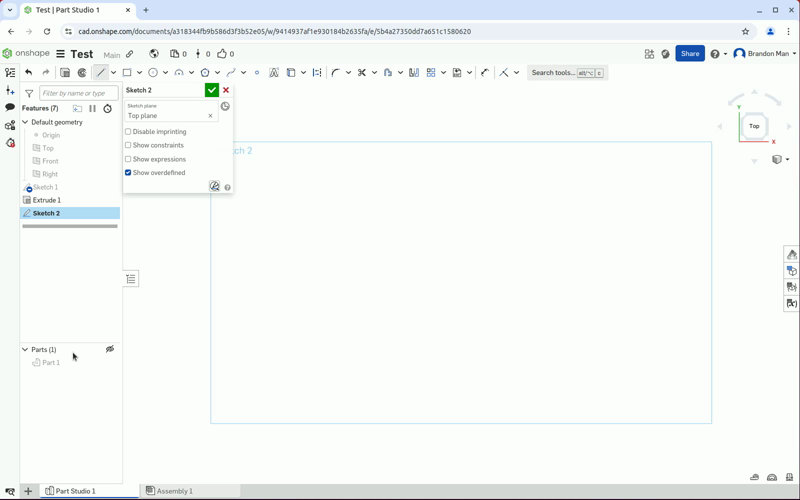
mouse_move(382, 232)
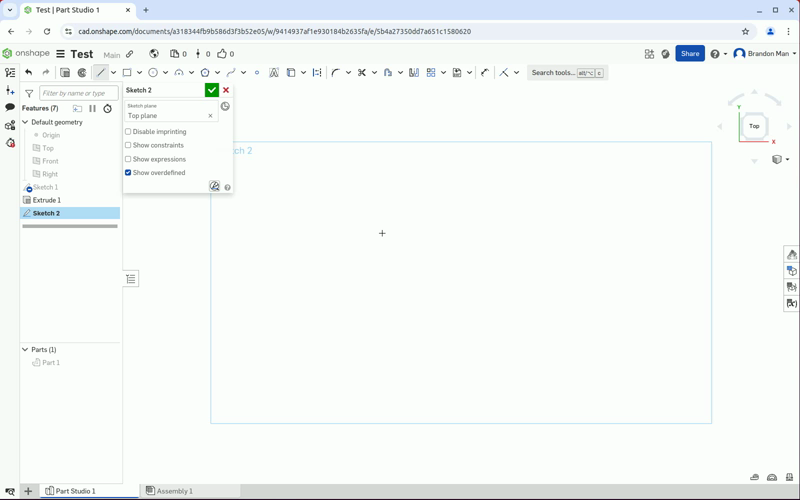
click(382, 232)
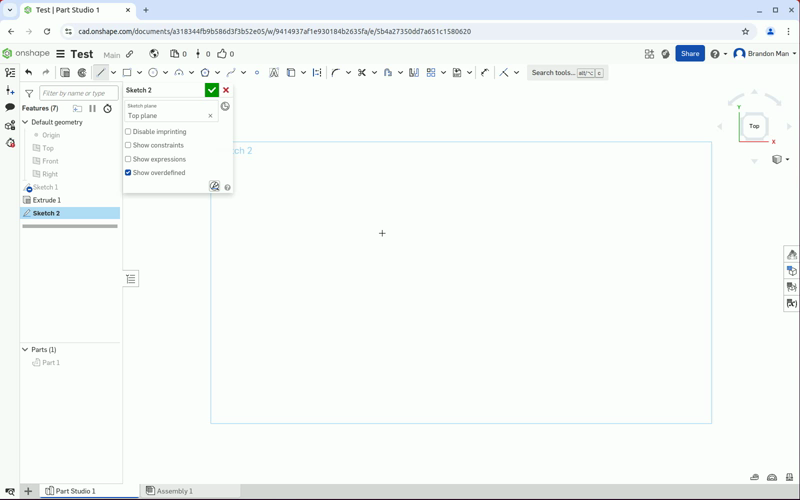
key_up(shift)
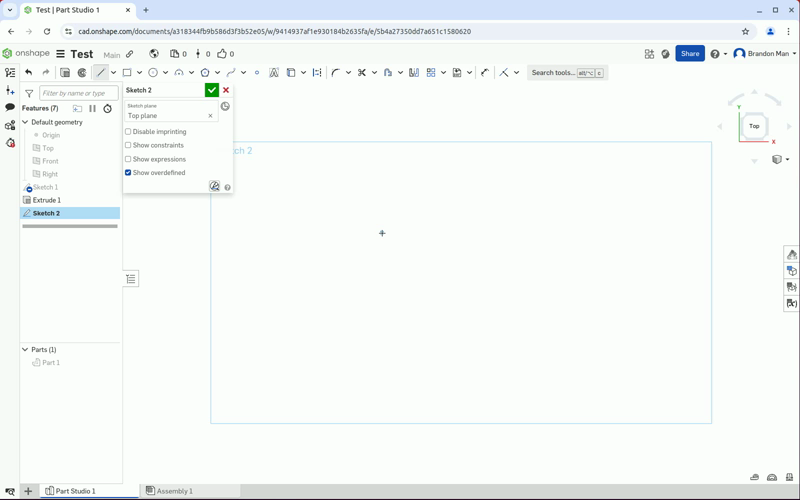
key_down(shift)
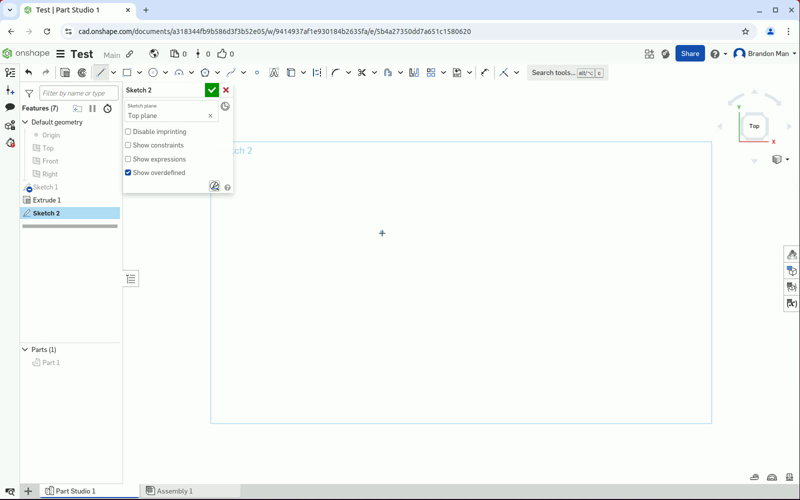
mouse_move(412, 232)
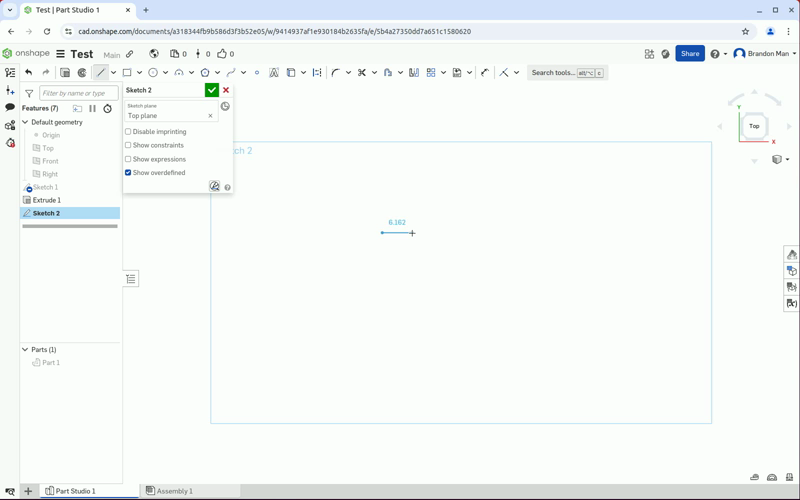
mouse_move(439, 232)
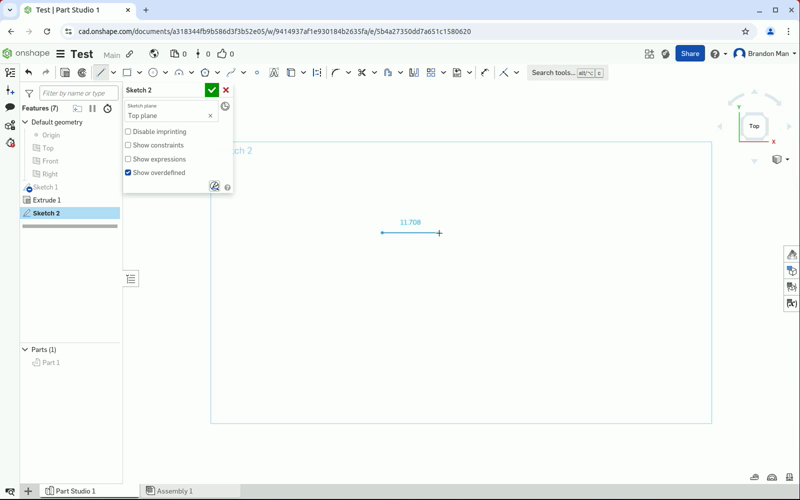
click(439, 232)
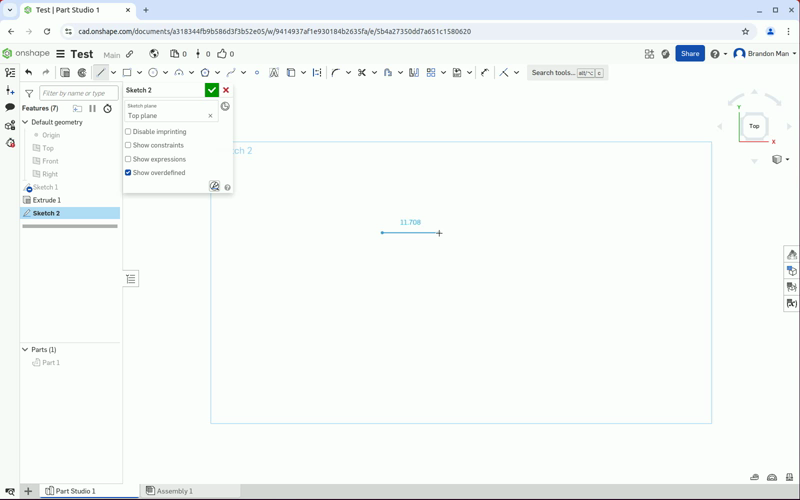
key_up(shift)
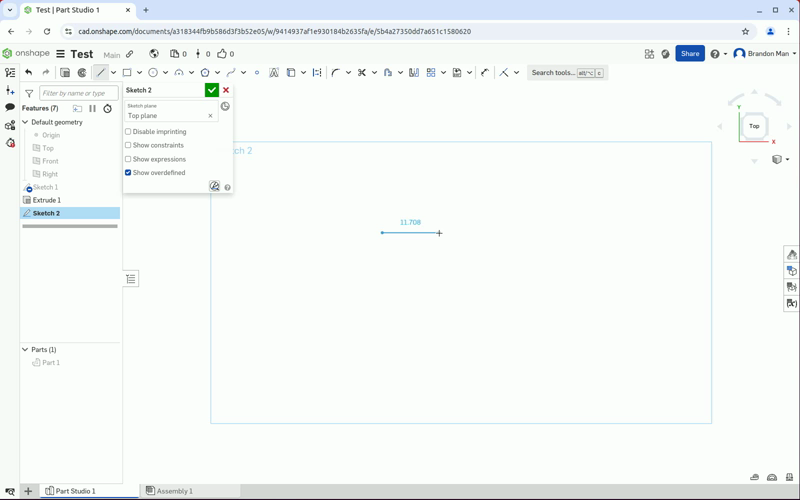
key_down(shift)
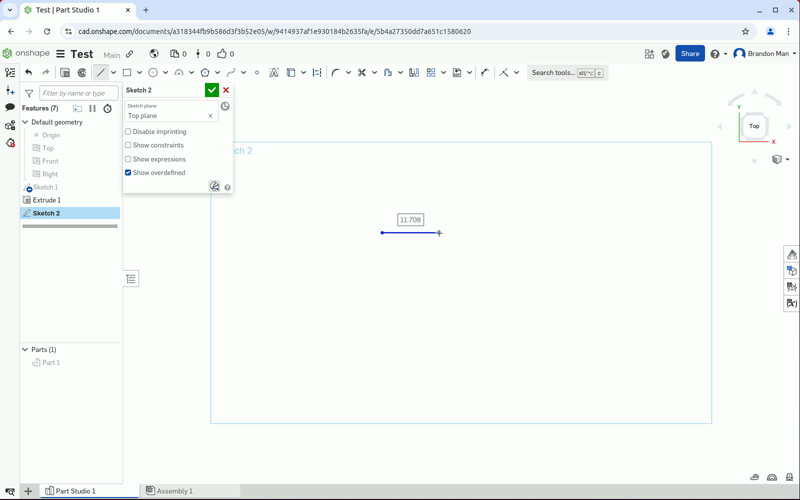
mouse_move(469, 232)
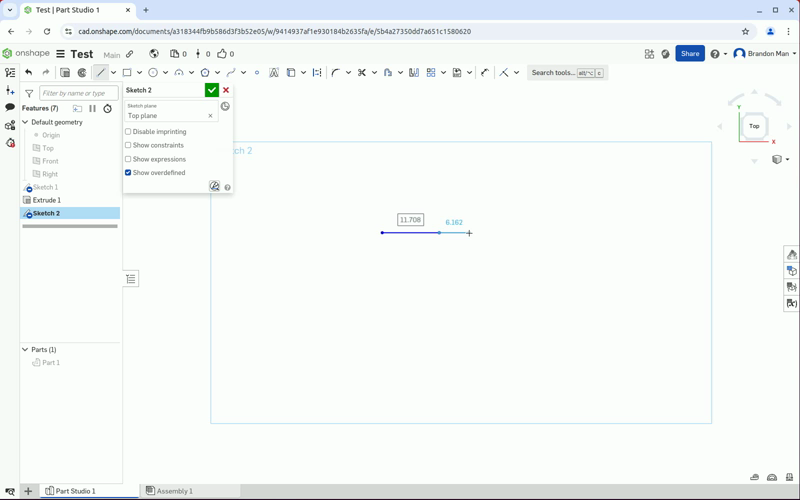
mouse_move(439, 203)
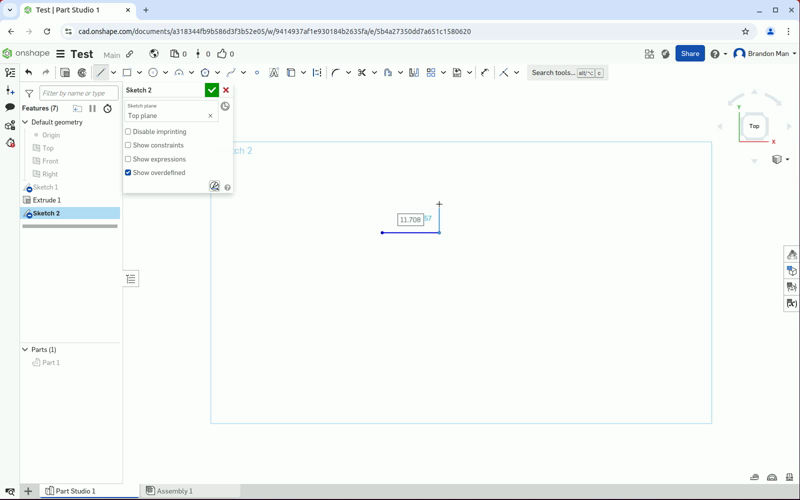
click(439, 203)
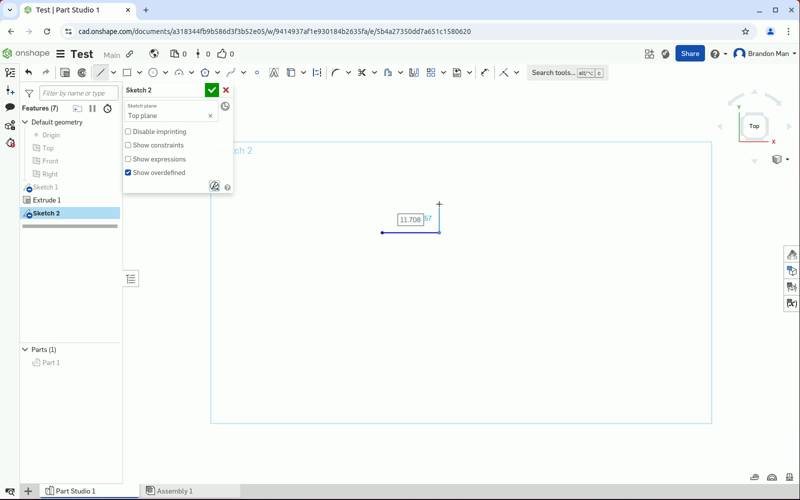
key_up(shift)
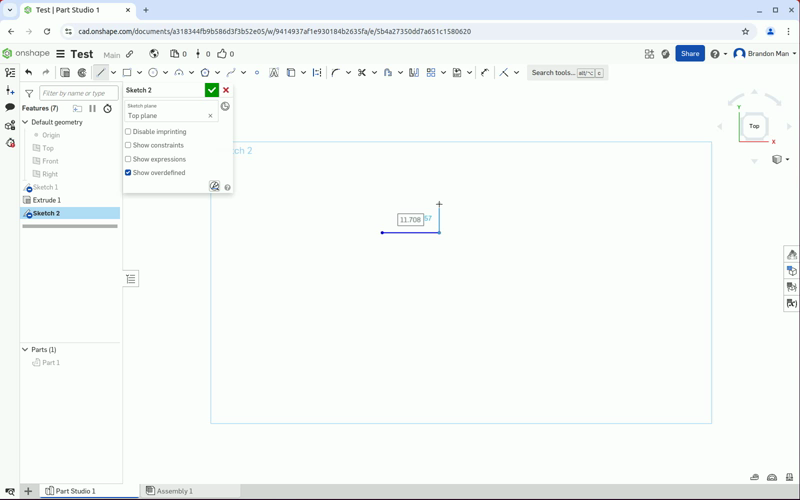
key_down(shift)
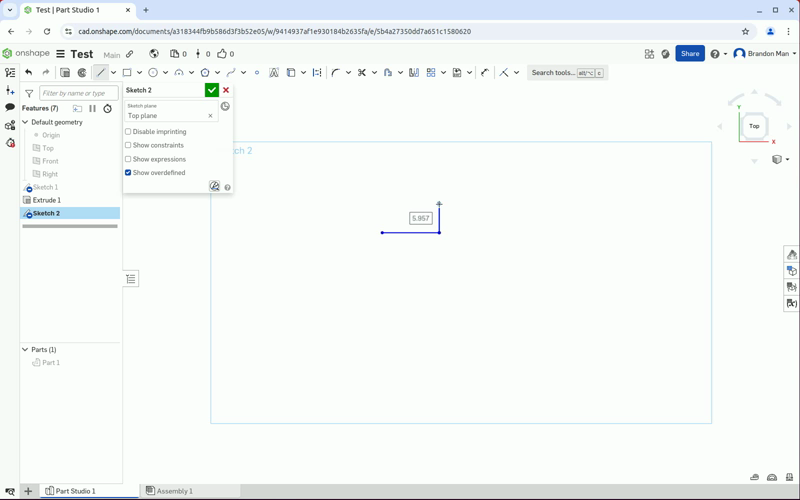
mouse_move(469, 203)
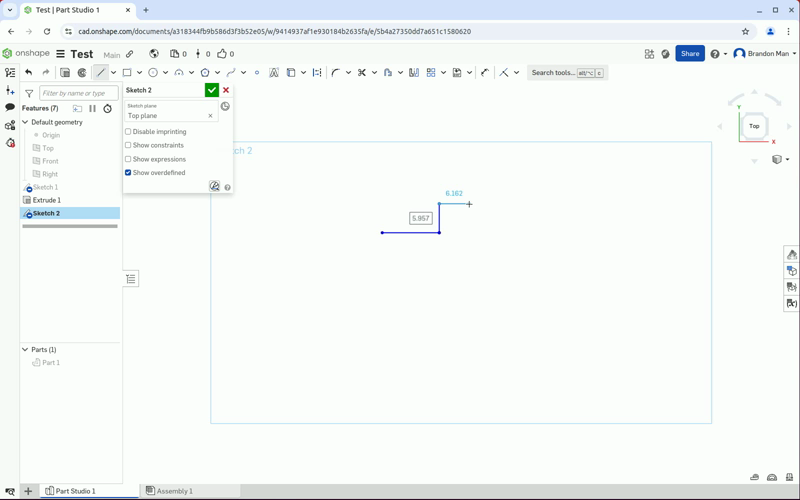
mouse_move(382, 203)
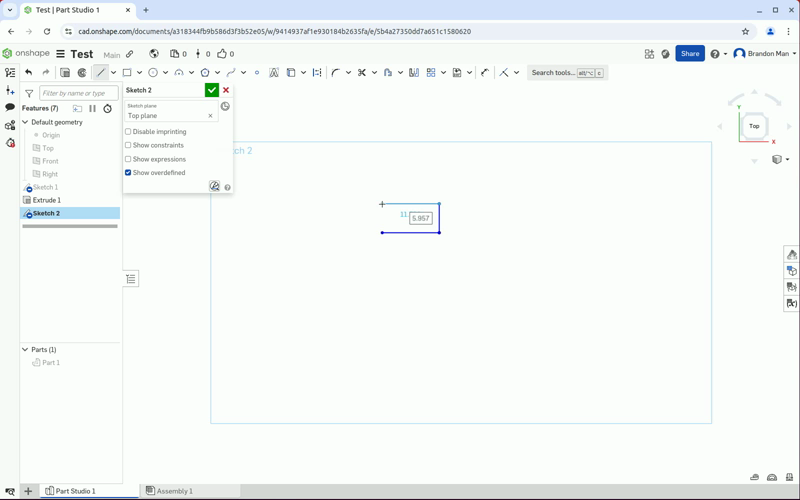
click(382, 203)
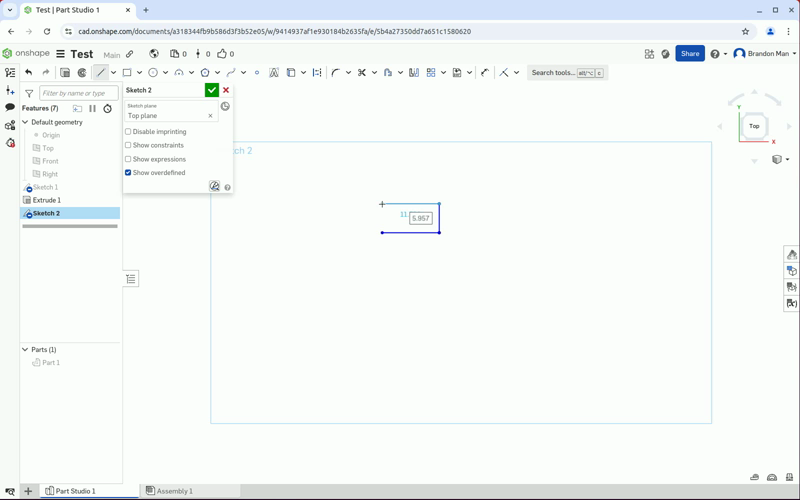
key_up(shift)
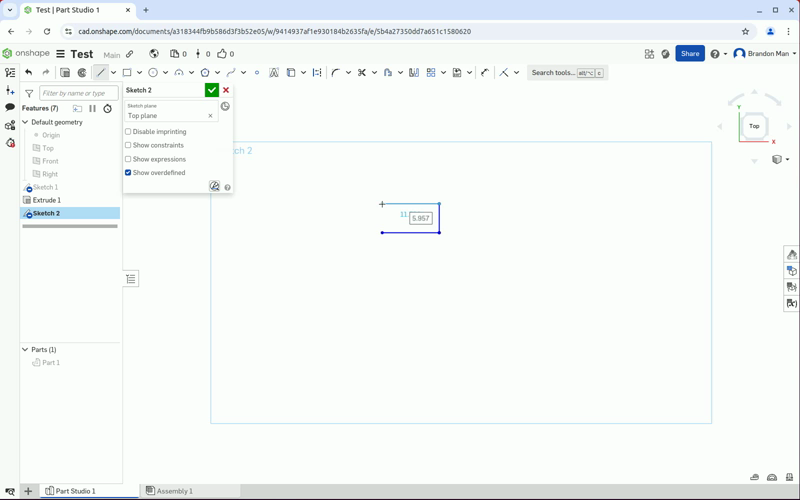
mouse_move(412, 203)
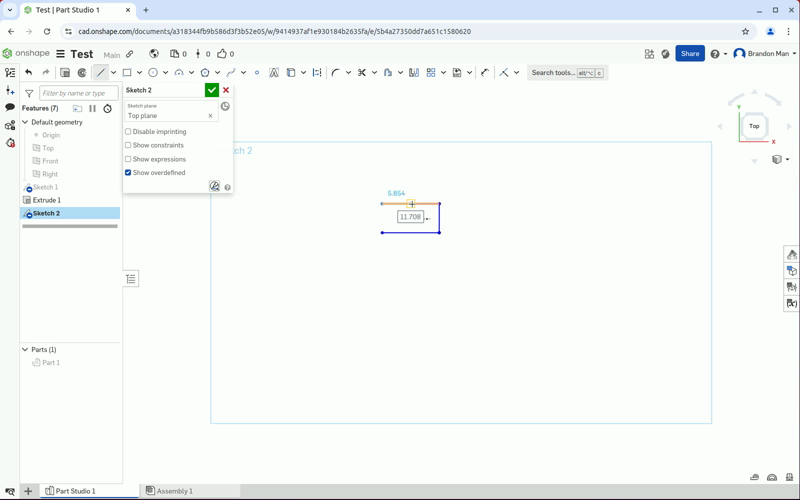
key_down(shift)
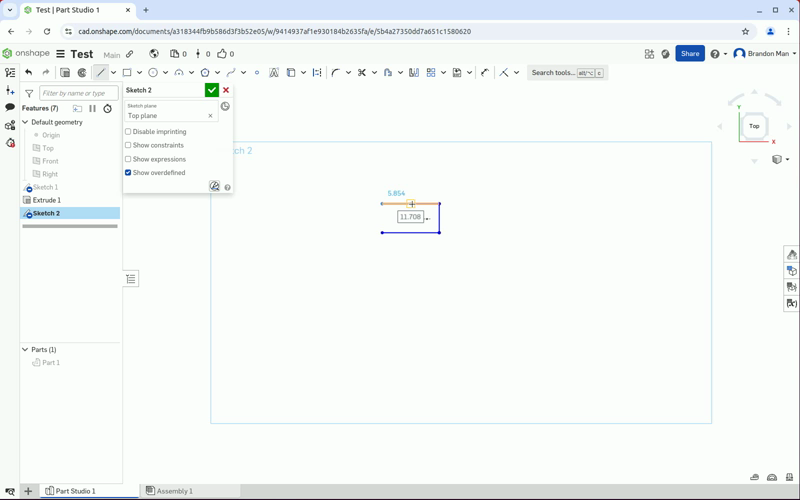
mouse_move(382, 232)
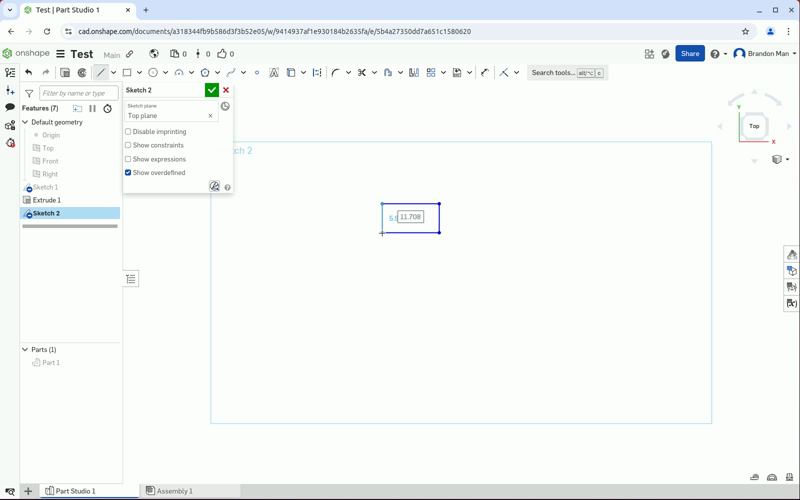
key_up(shift)
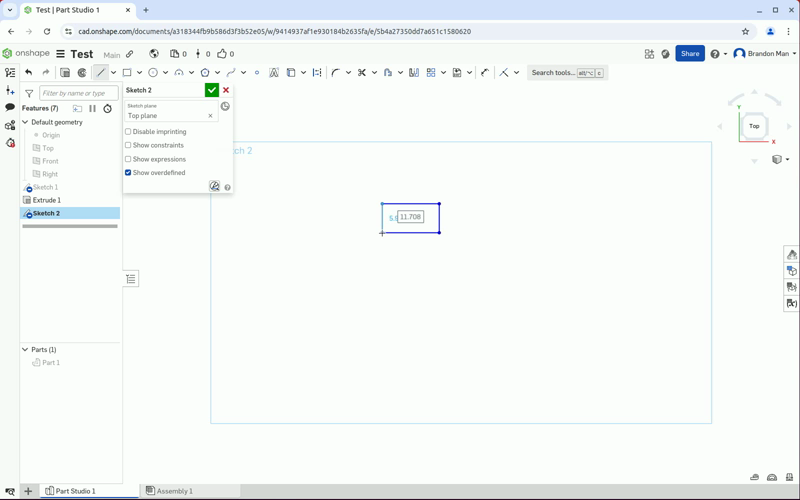
click(382, 232)
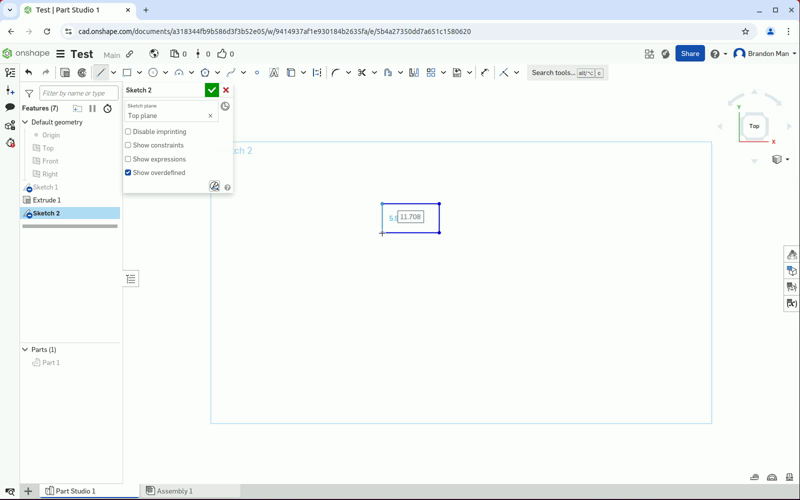
key(esc)
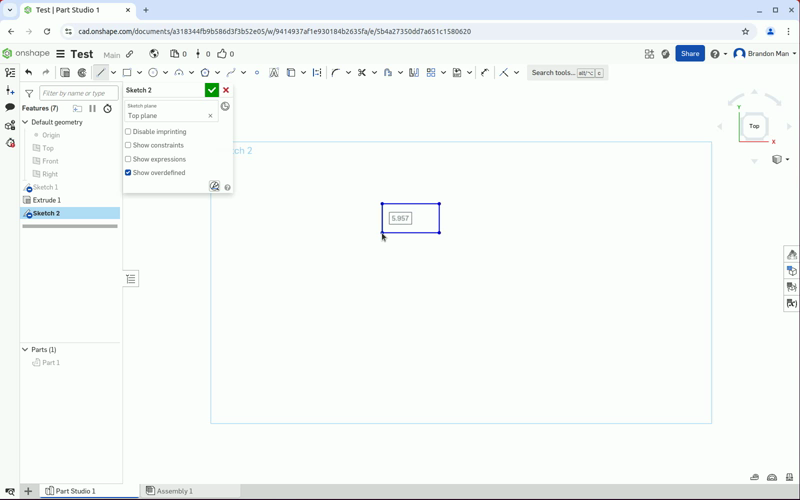
mouse_move(386, 207)
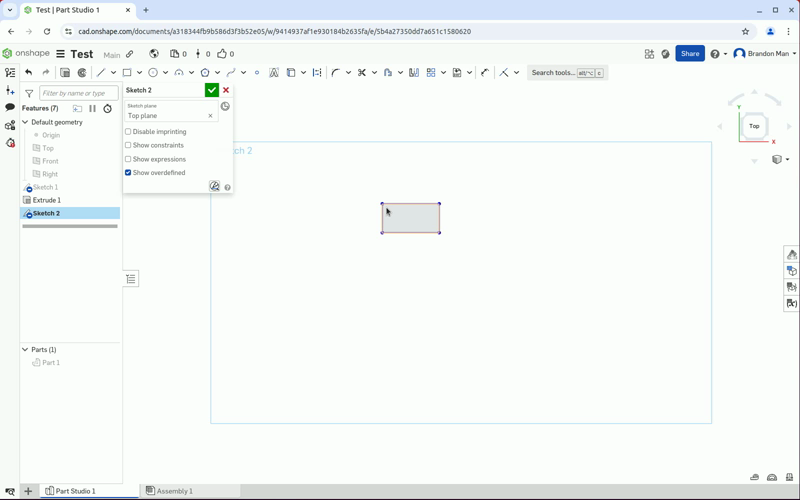
scroll(6)
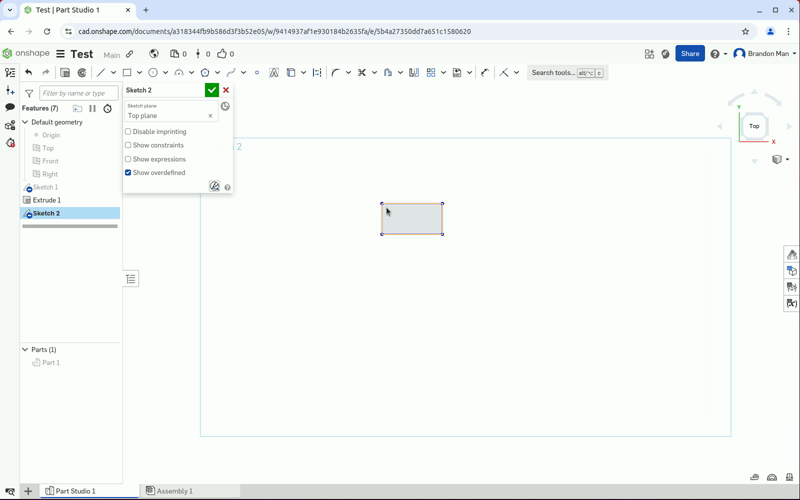
scroll(6)
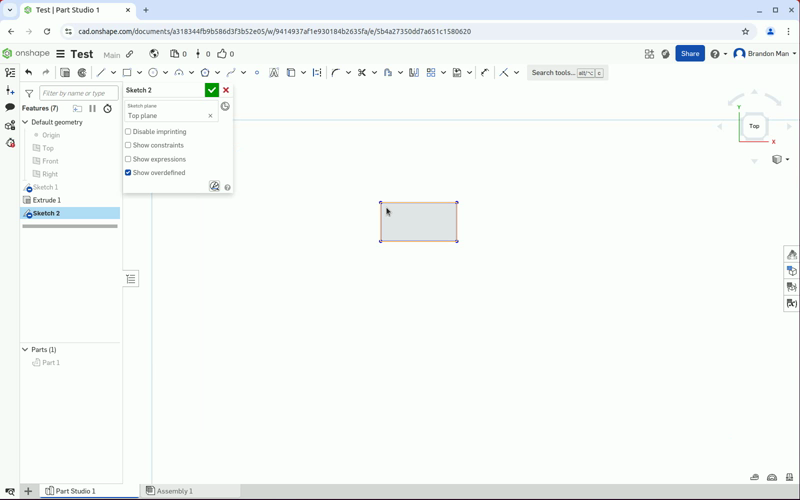
scroll(6)
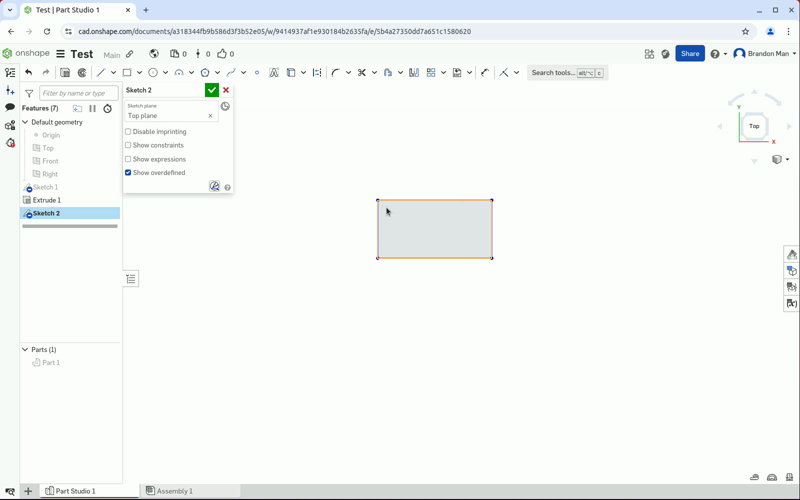
scroll(6)
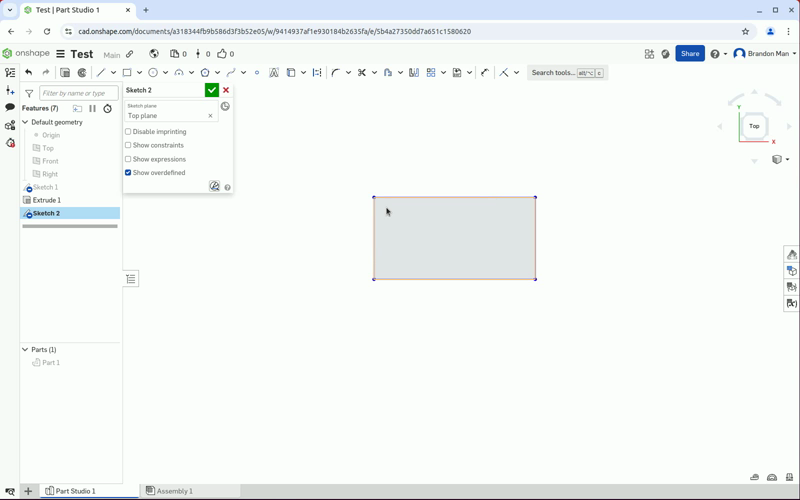
scroll(6)
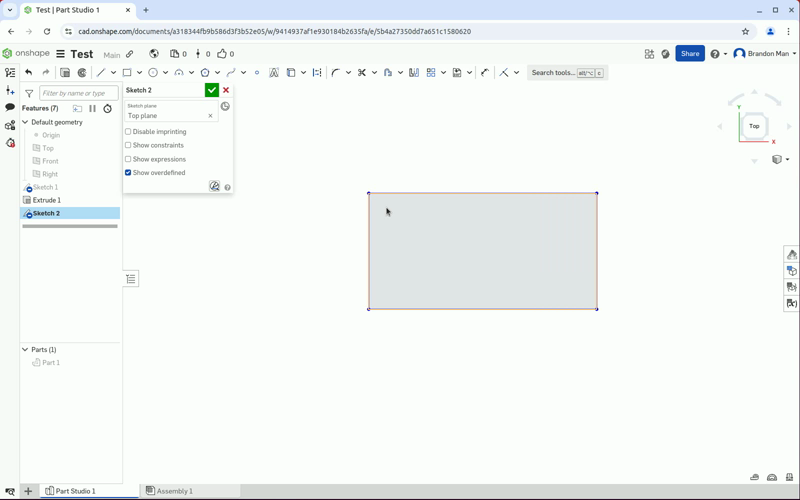
scroll(6)
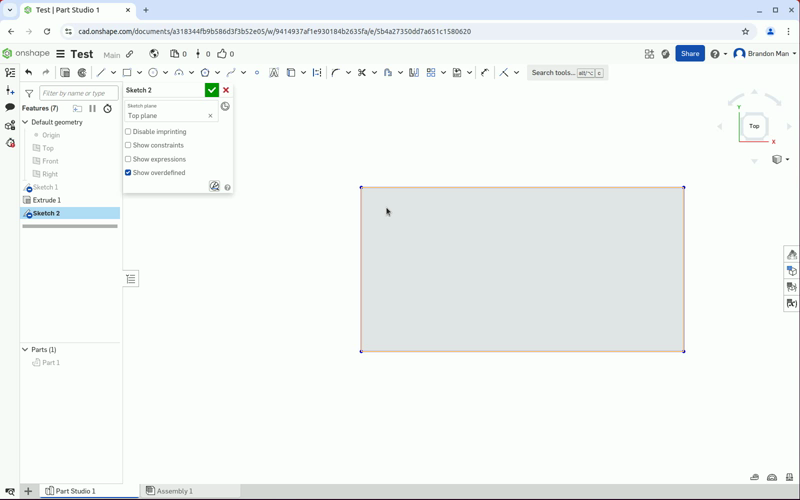
scroll(6)
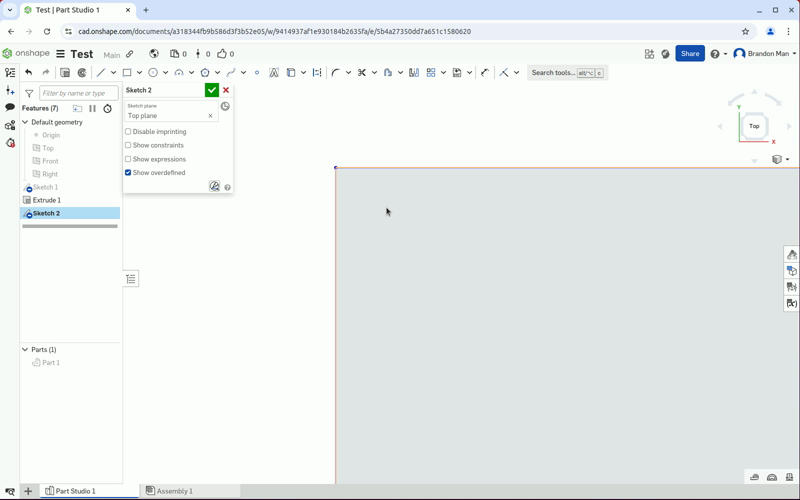
click(386, 207)
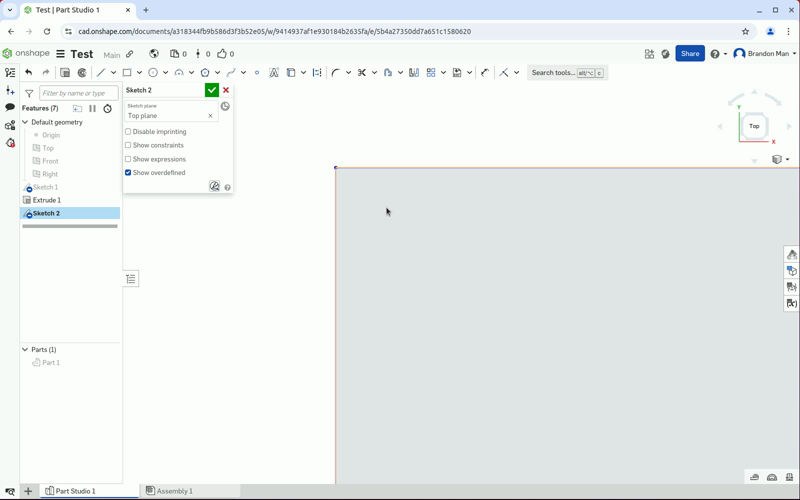
scroll(-6)
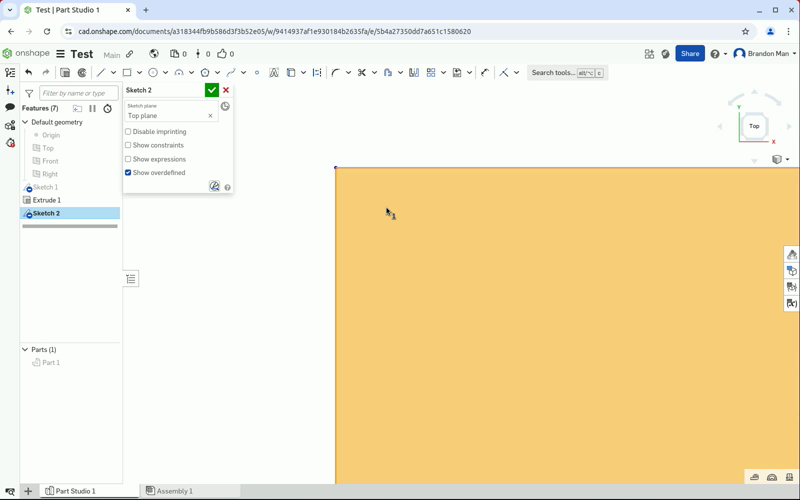
scroll(-6)
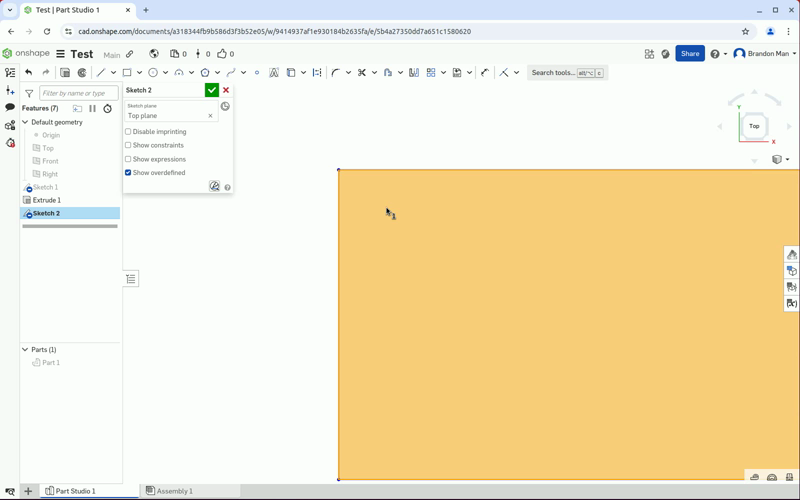
scroll(-6)
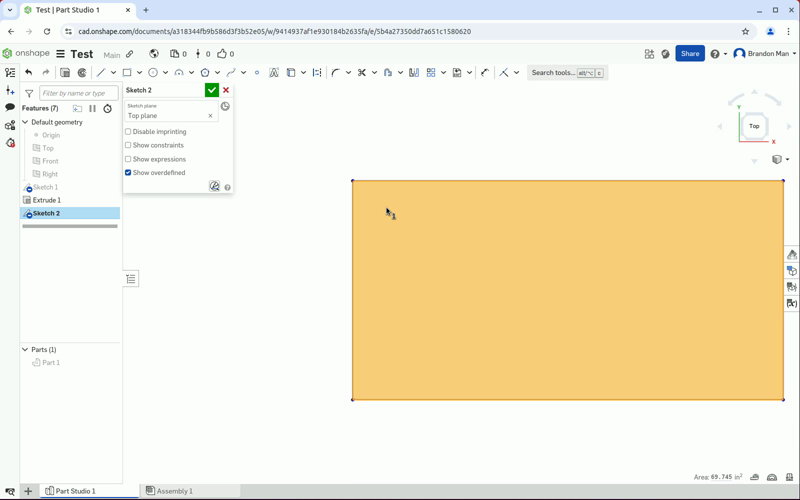
scroll(-6)
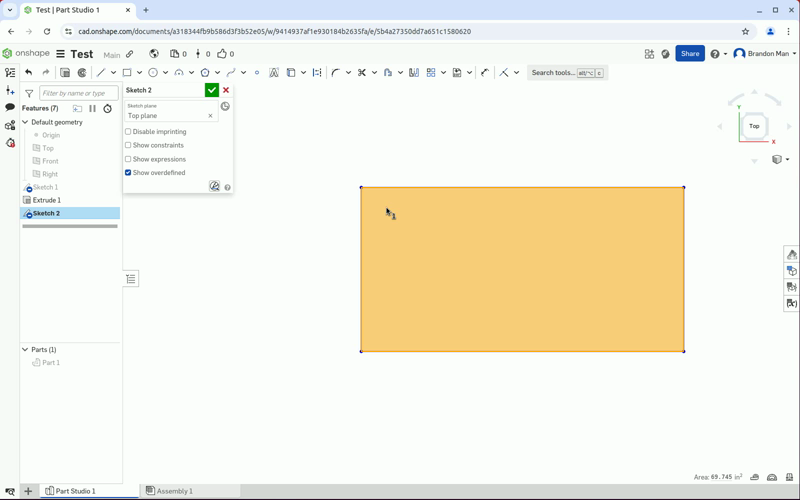
scroll(-6)
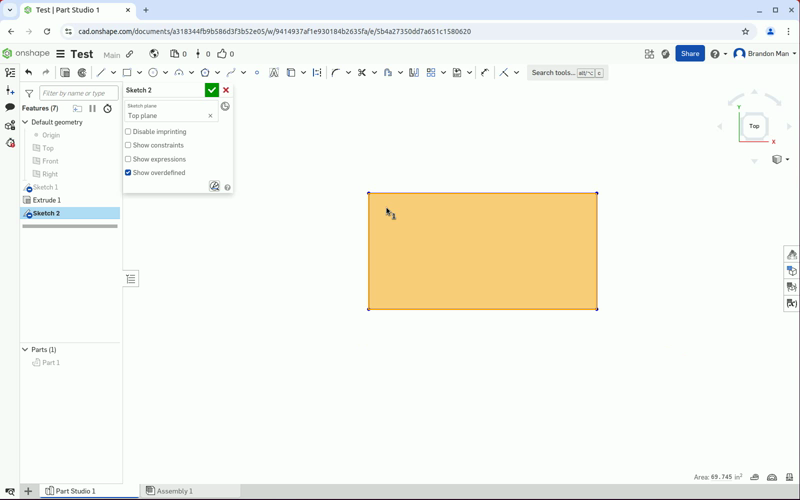
scroll(-6)
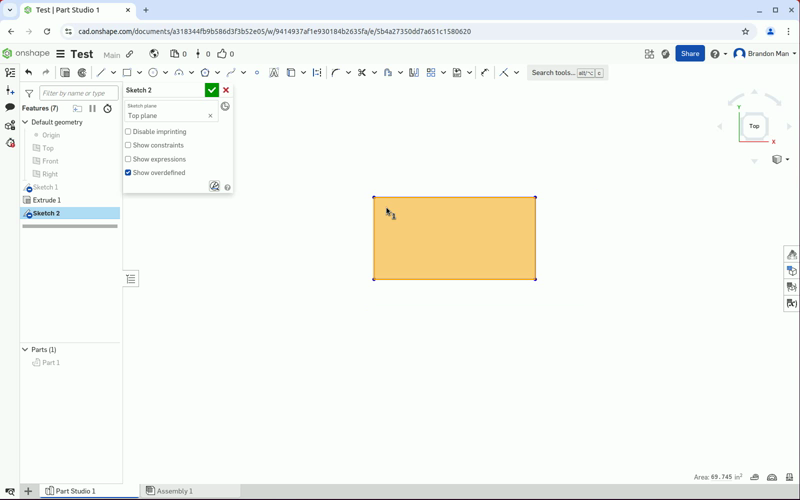
scroll(-6)
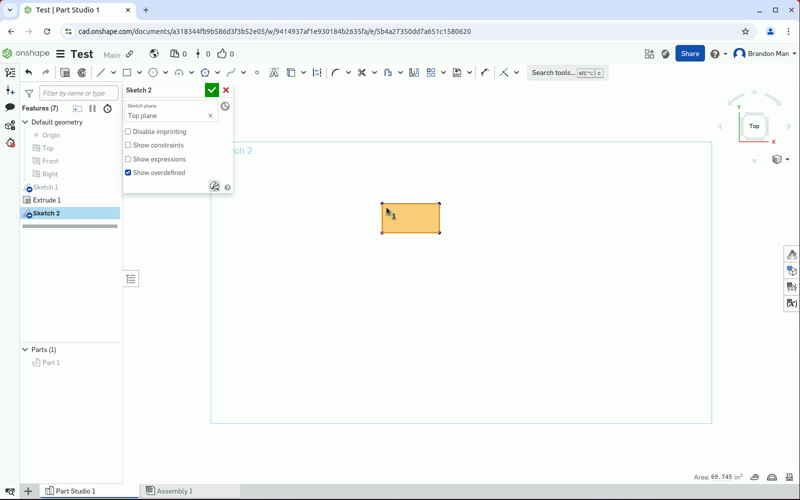
mouse_move(73, 352)
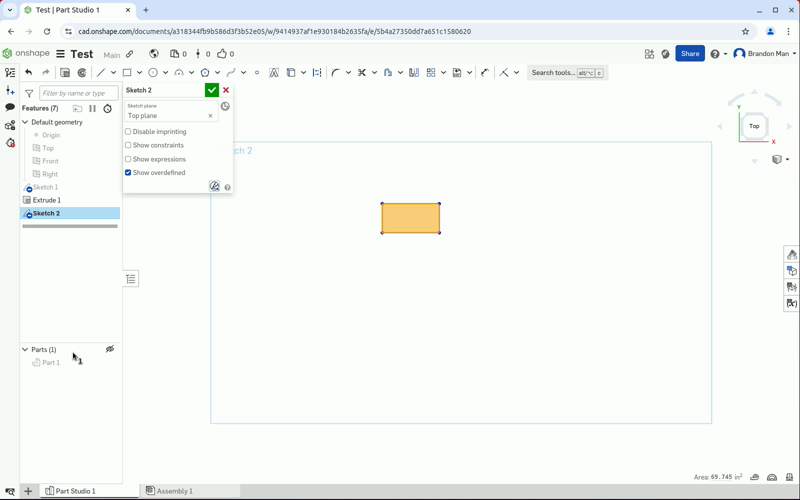
key(shift+y)
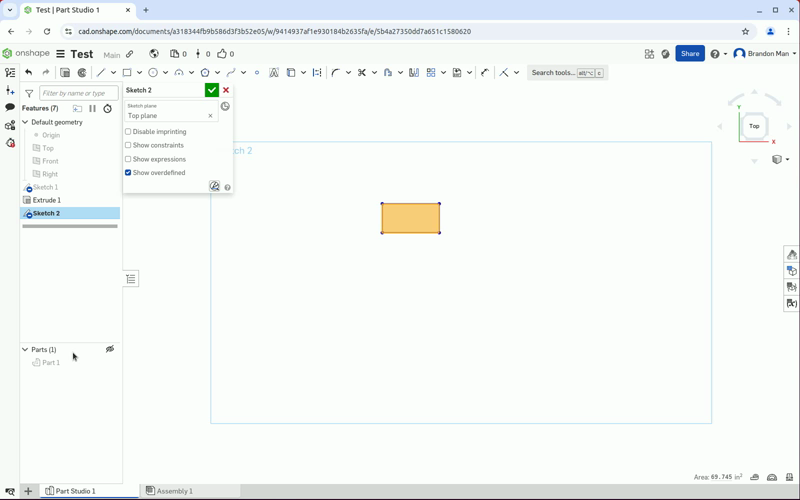
key(shift+e)
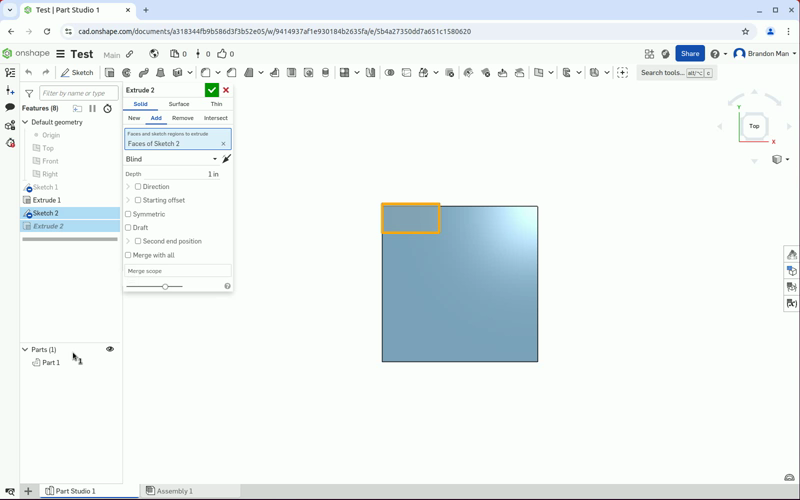
mouse_move(143, 106)
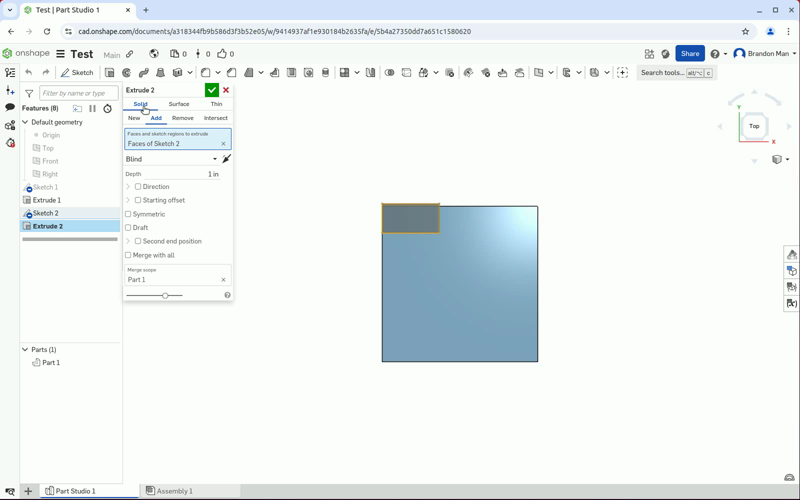
click(143, 106)
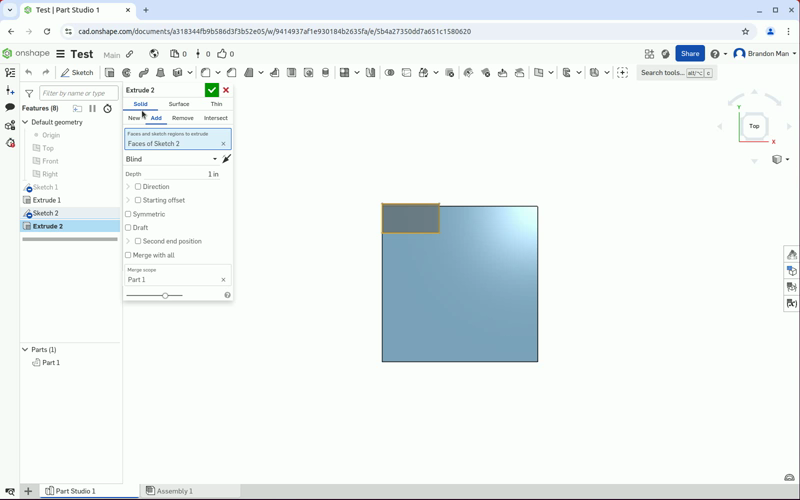
mouse_move(137, 120)
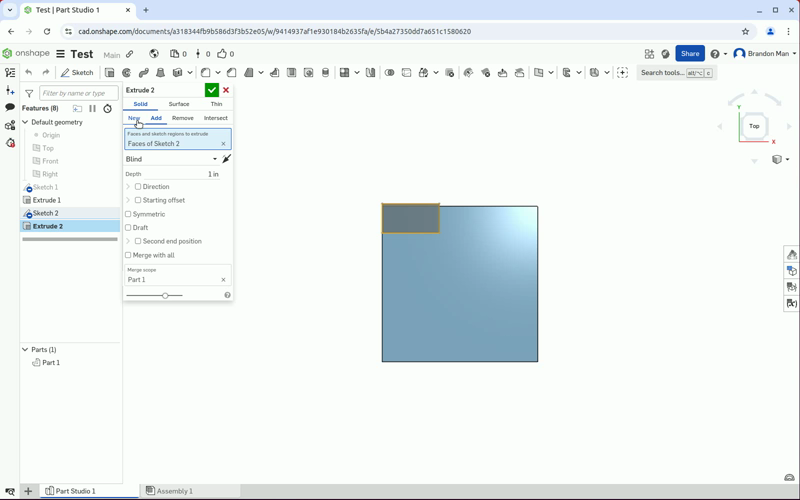
click(137, 120)
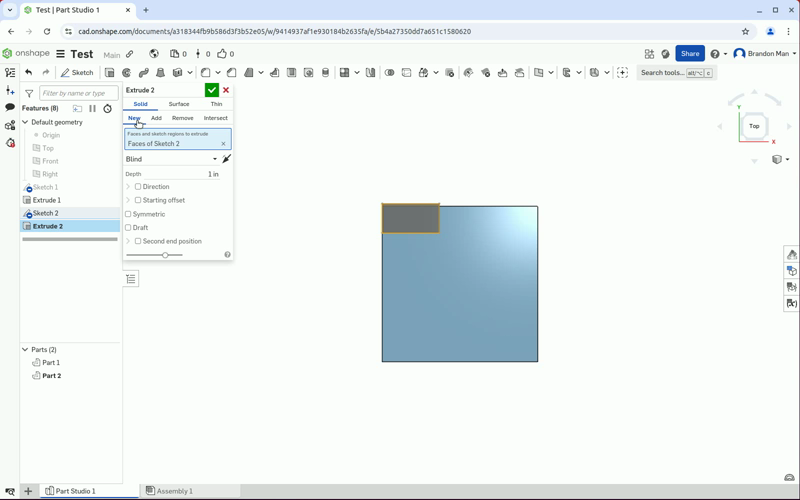
key(tab, 4)
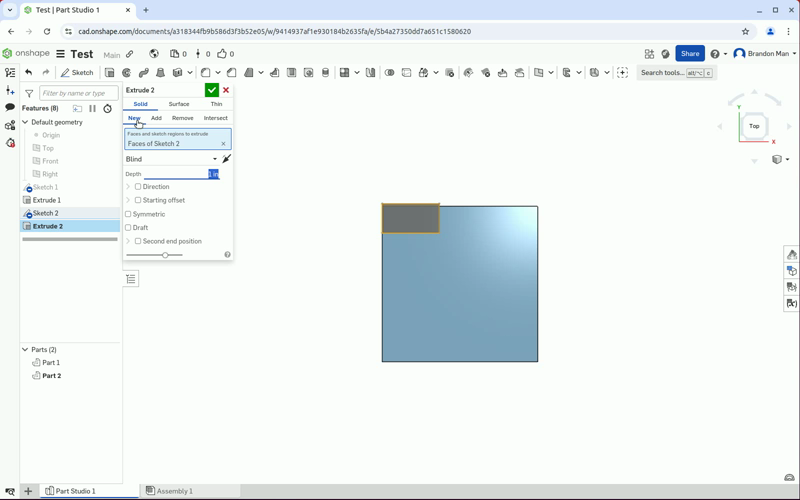
text(23.108)
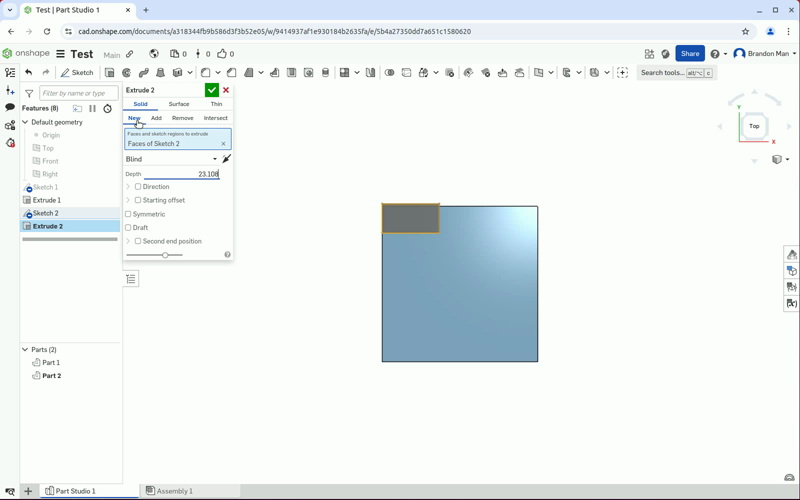
key(enter)
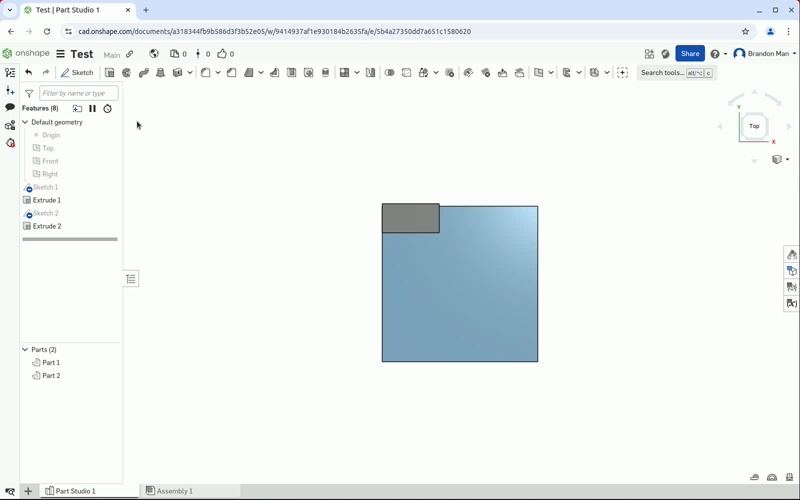
key(shift+h)
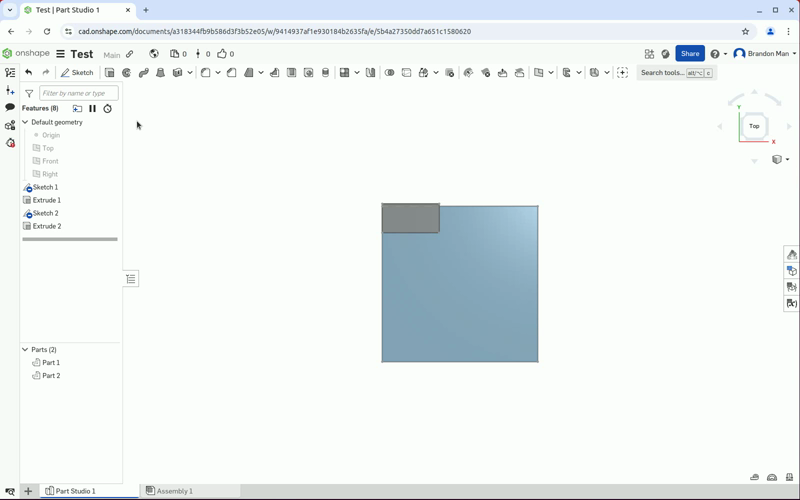
key(shift+h)
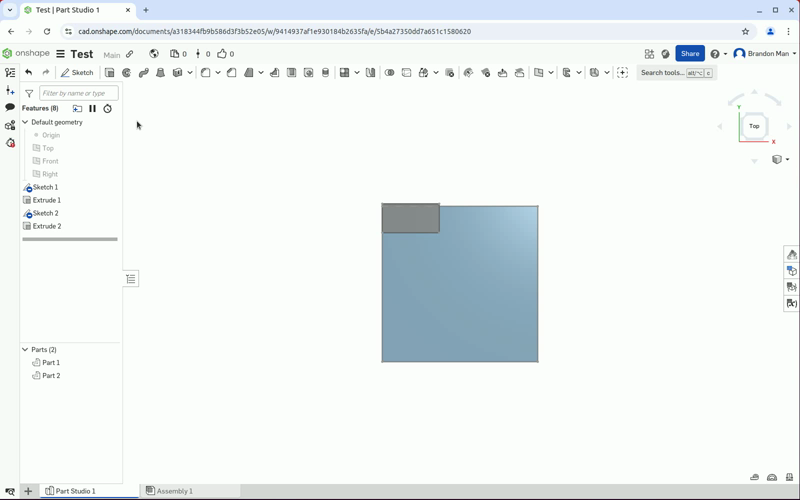
key(shift+7)
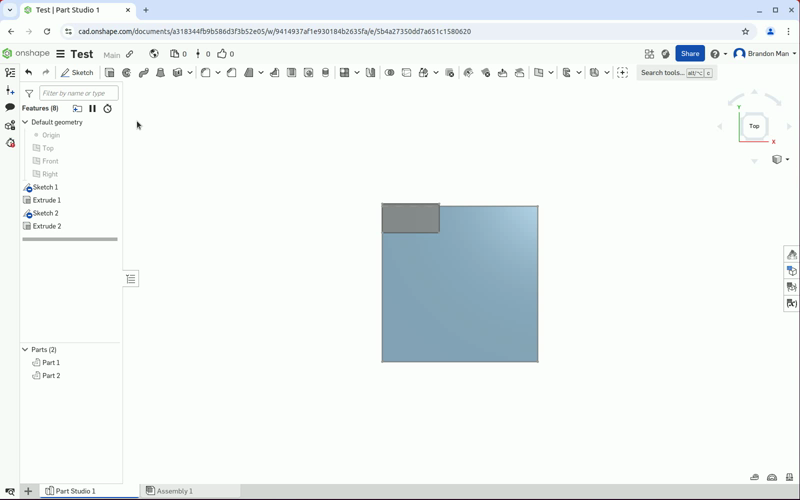
key(up, 3)
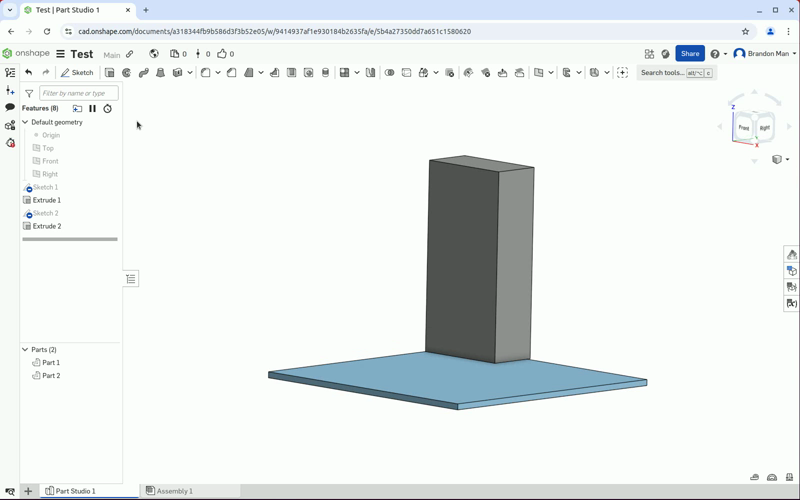
key(left, 3)
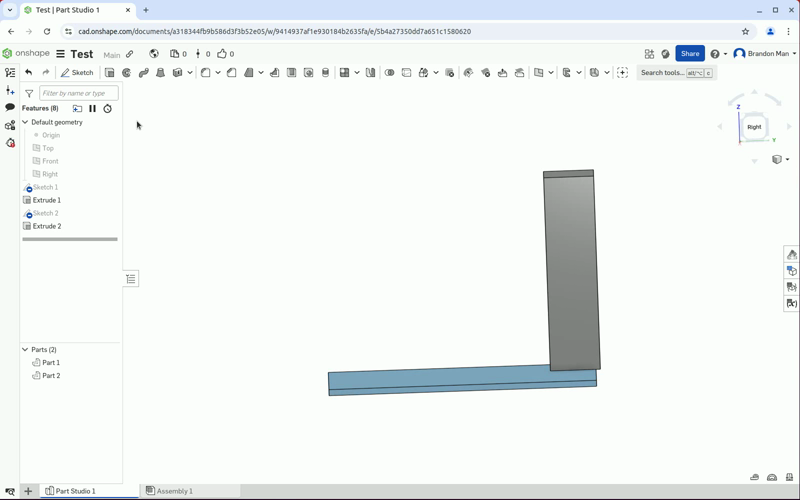
key(right, 3)
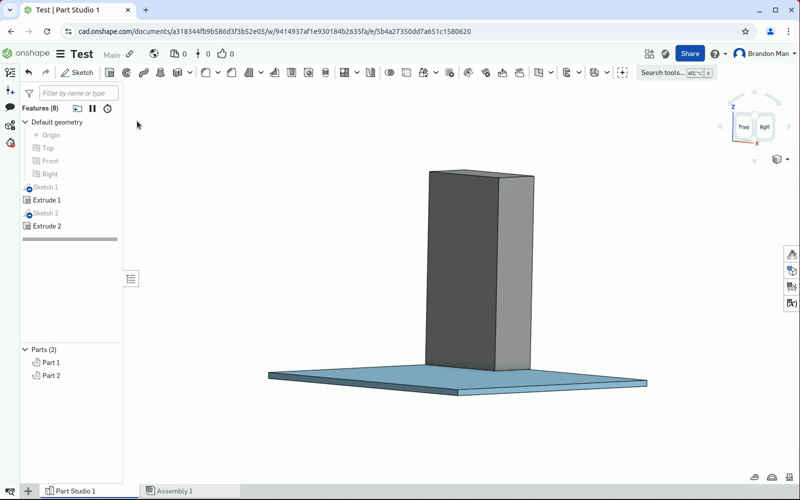
key(down, 3)
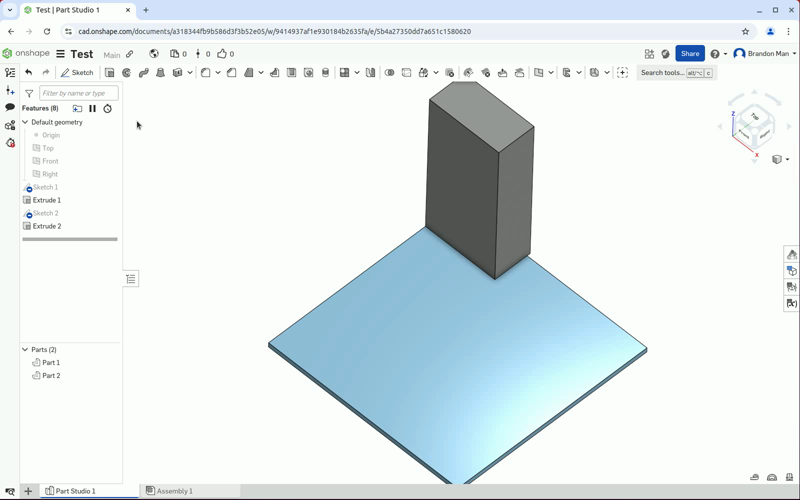
mouse_move(73, 189)
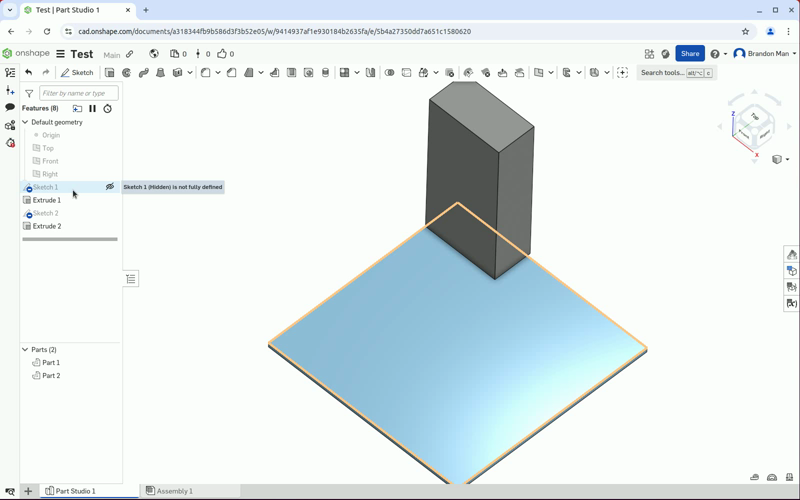
click(73, 189)